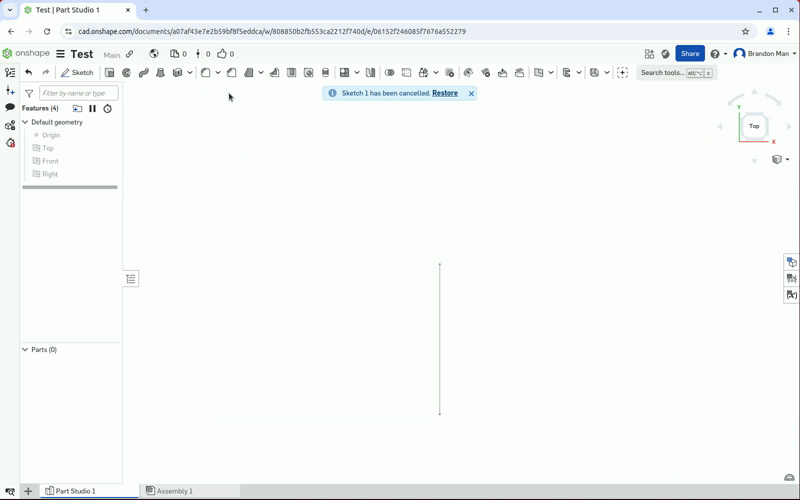
key(shift+h)
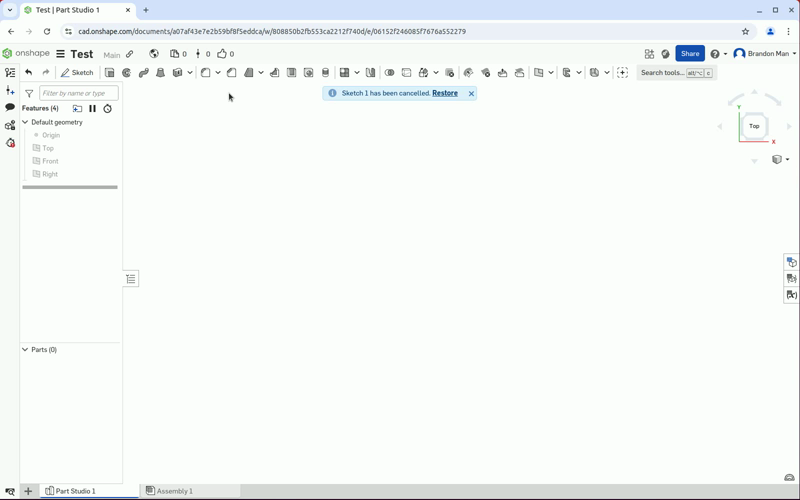
mouse_move(73, 352)
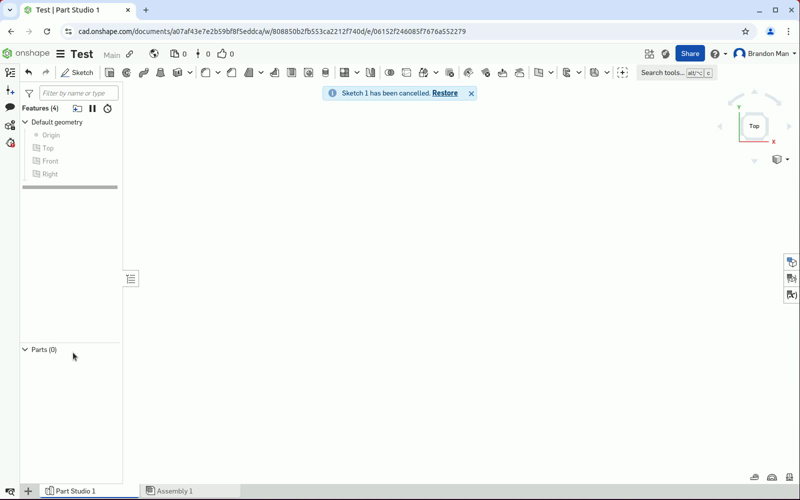
key(y)
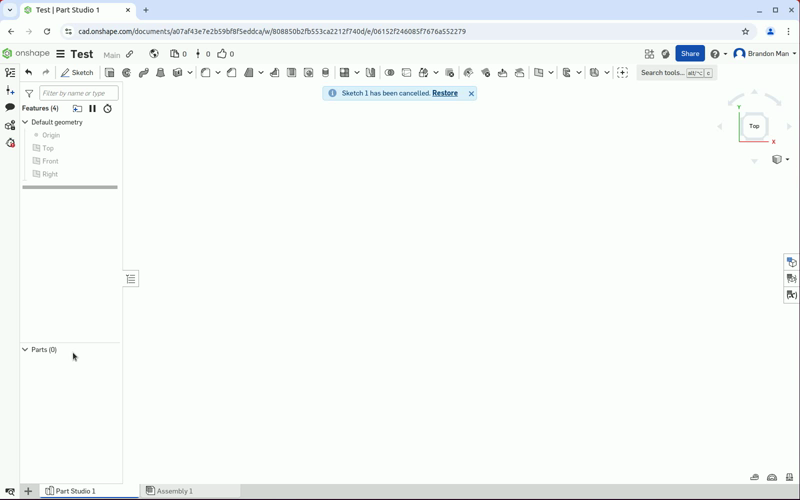
key(shift+p)
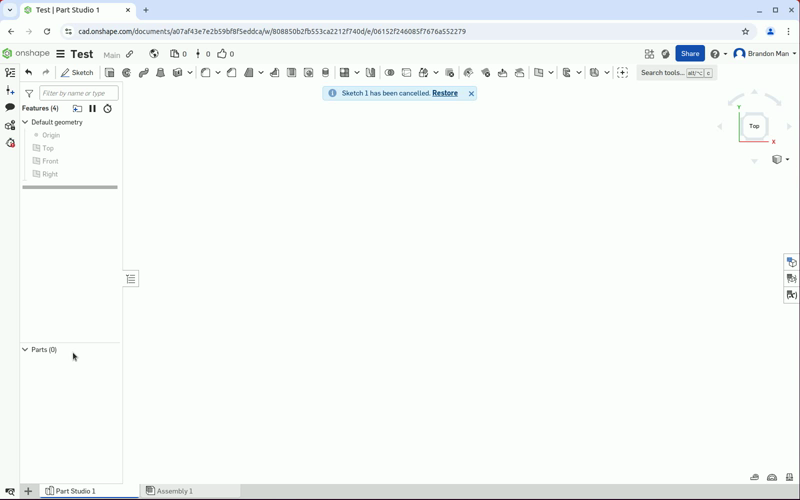
key(space)
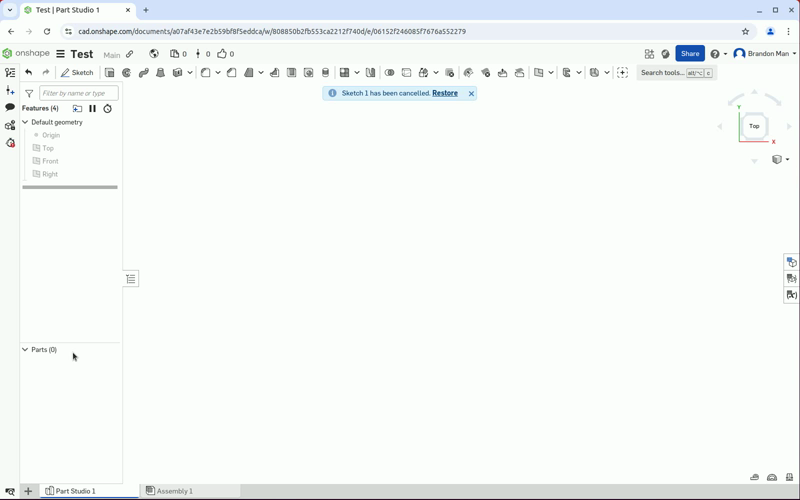
key_down(shift)
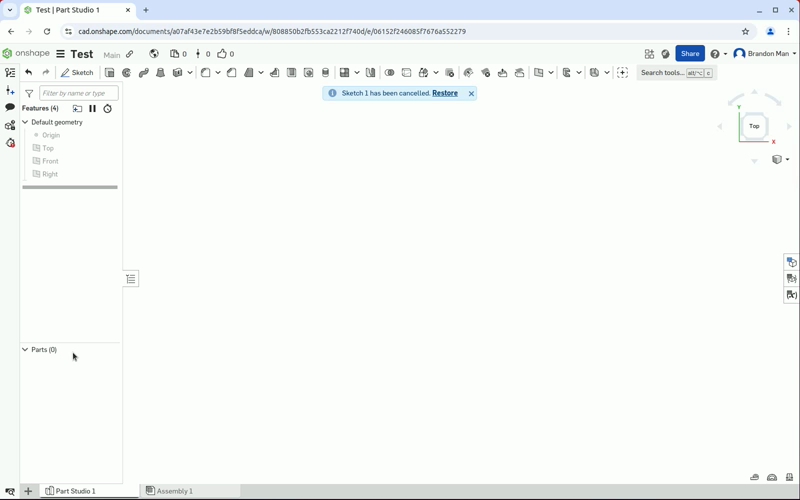
key(up)
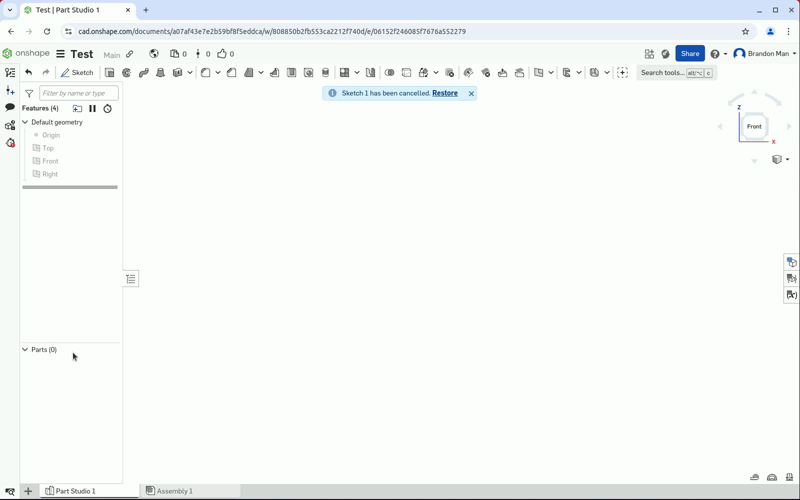
key_up(shift)
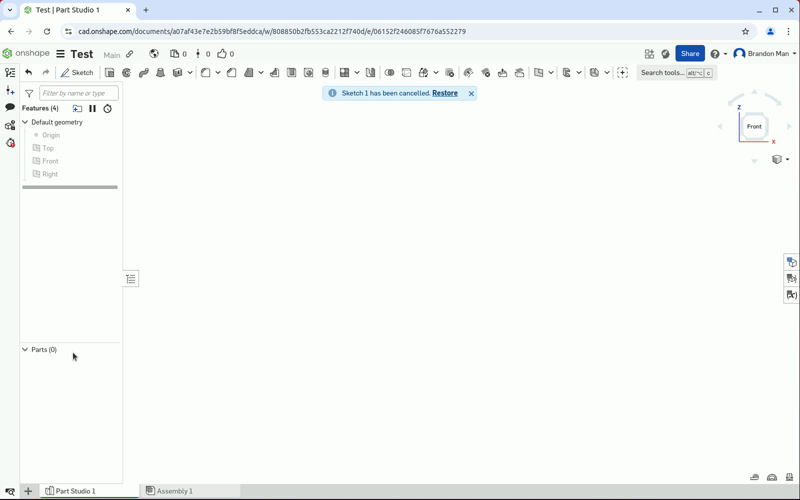
mouse_move(73, 352)
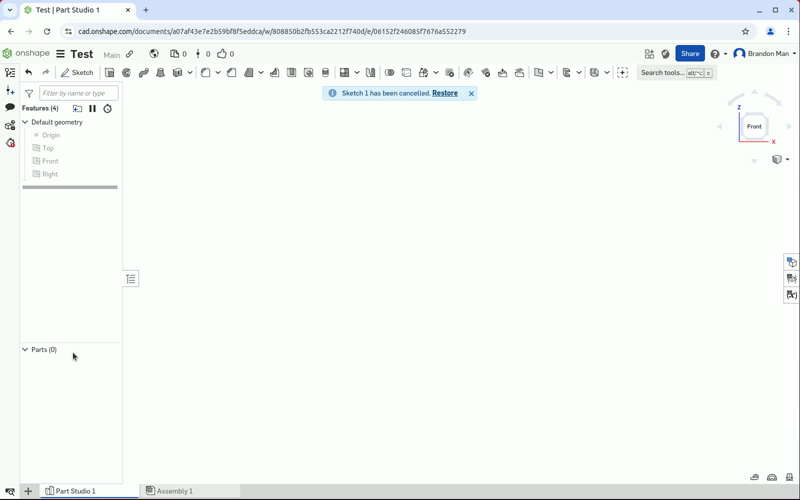
key(shift+y)
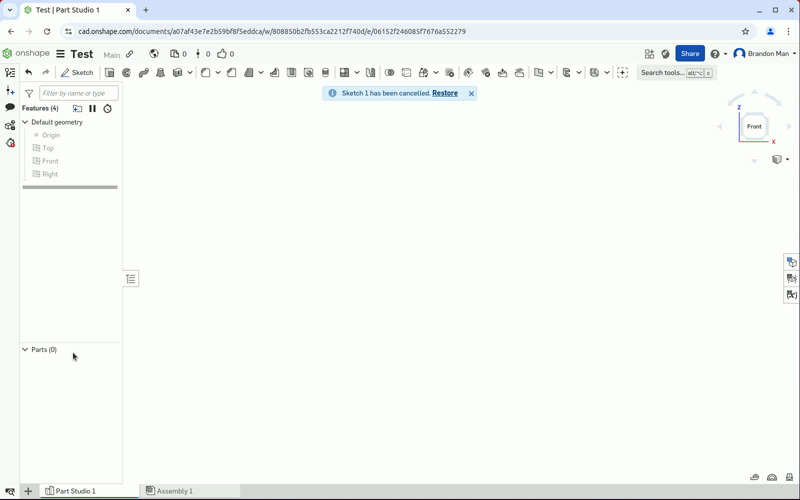
key(shift+s)
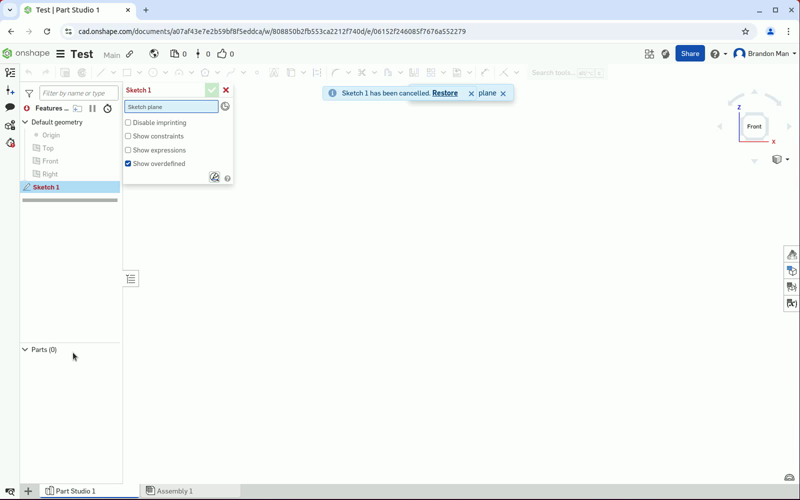
mouse_move(73, 163)
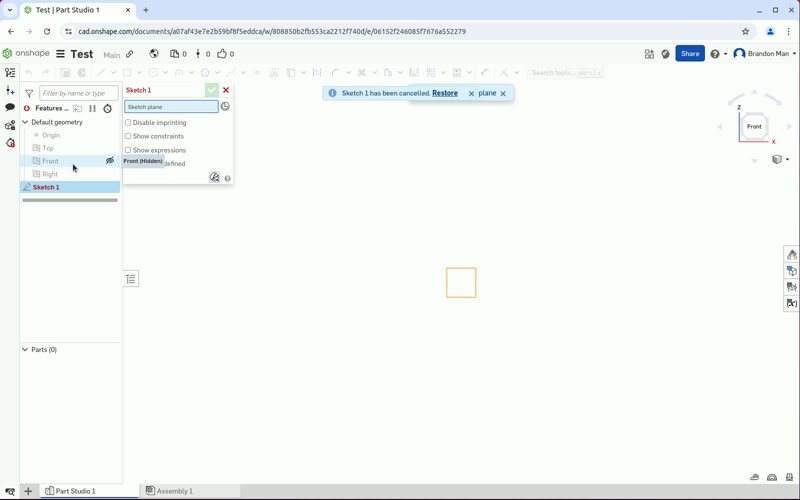
click(73, 163)
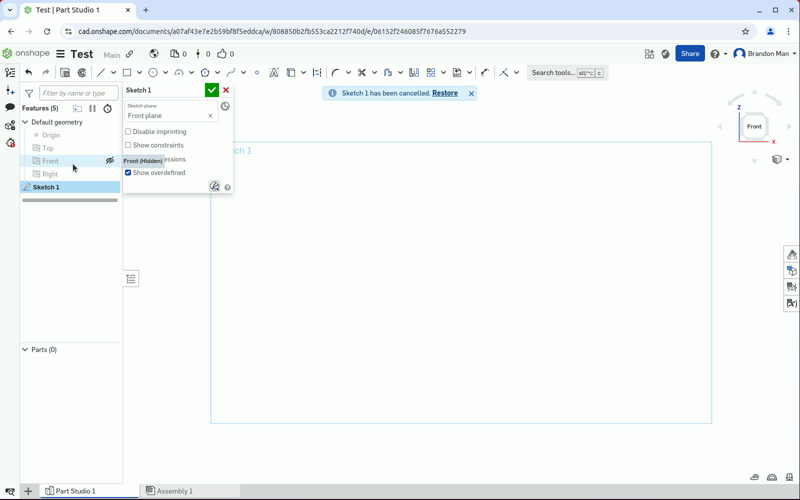
mouse_move(73, 352)
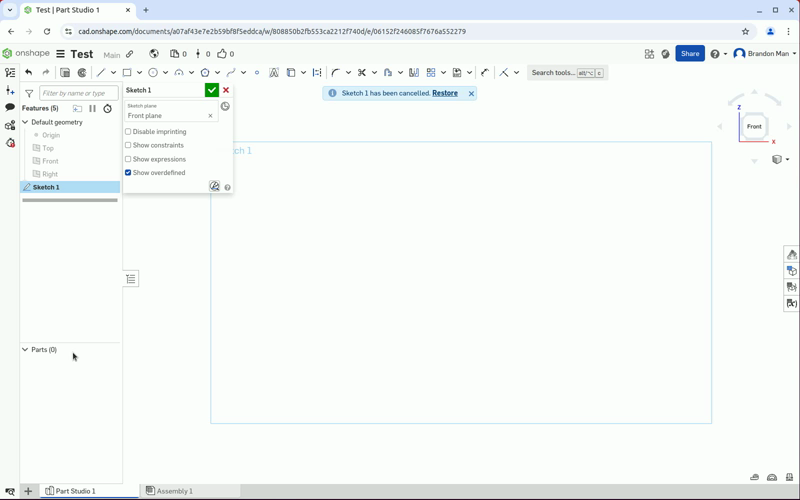
key(y)
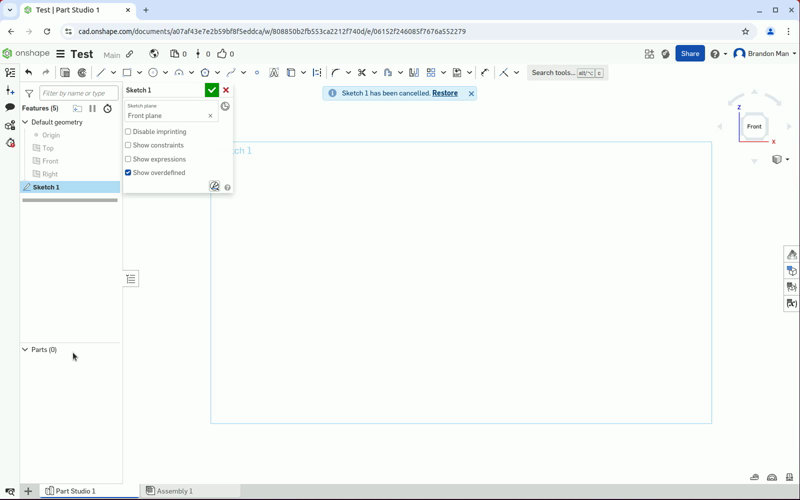
key(l)
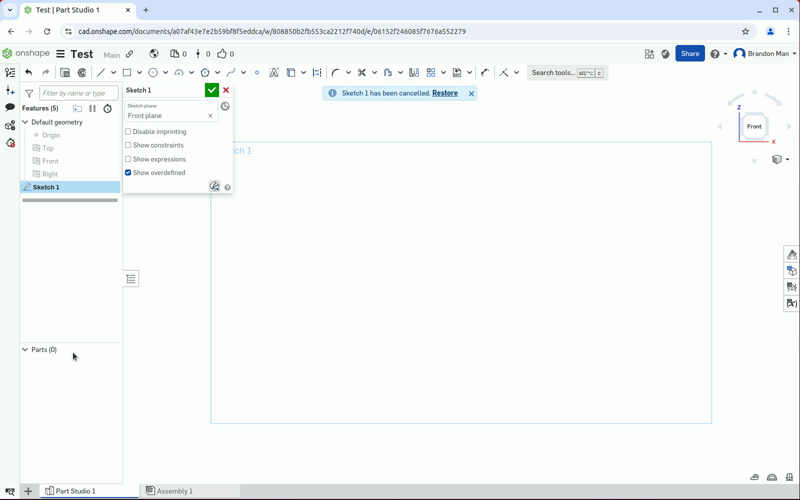
key_down(shift)
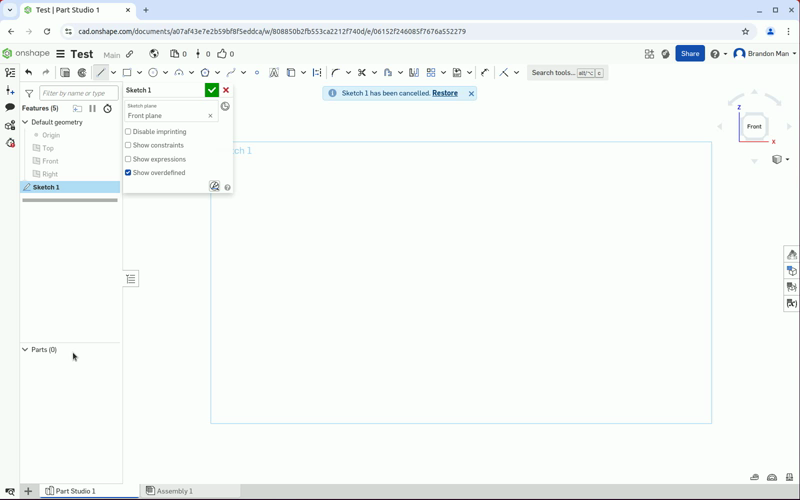
mouse_move(348, 282)
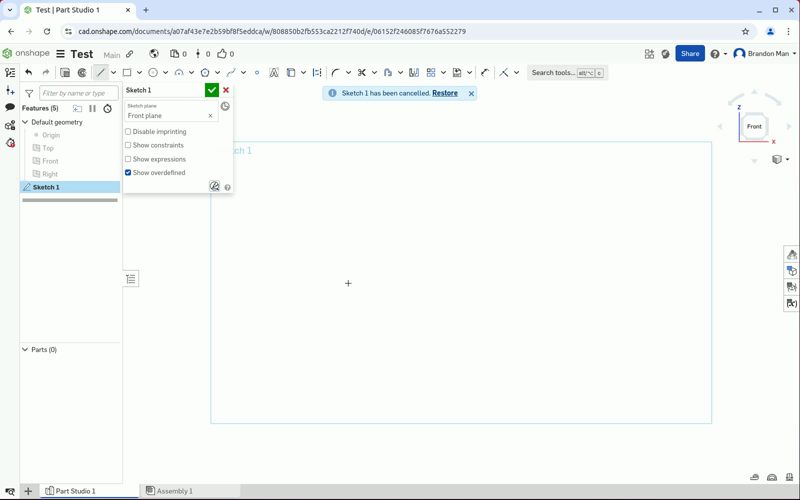
click(348, 282)
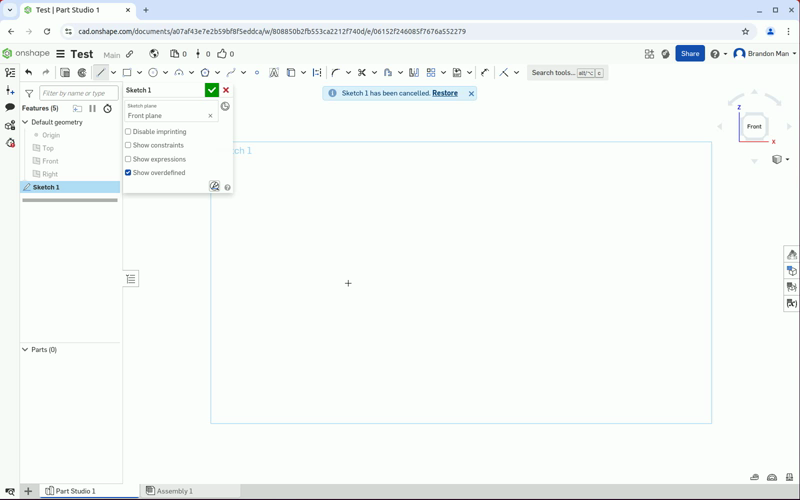
key_up(shift)
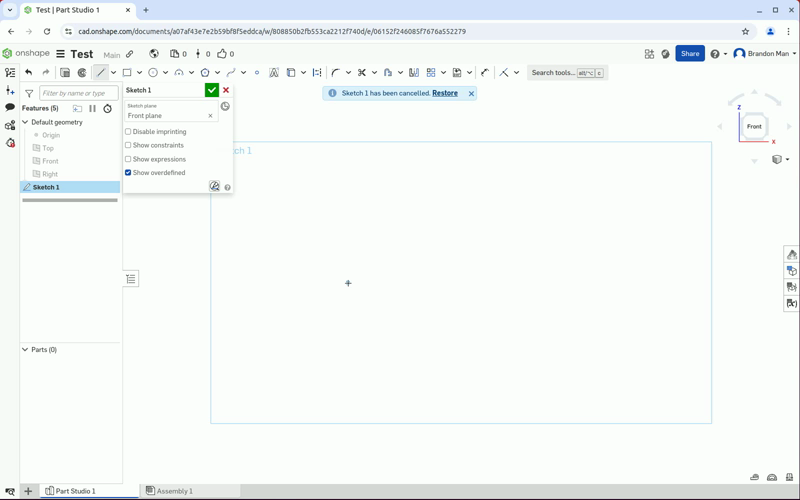
key_down(shift)
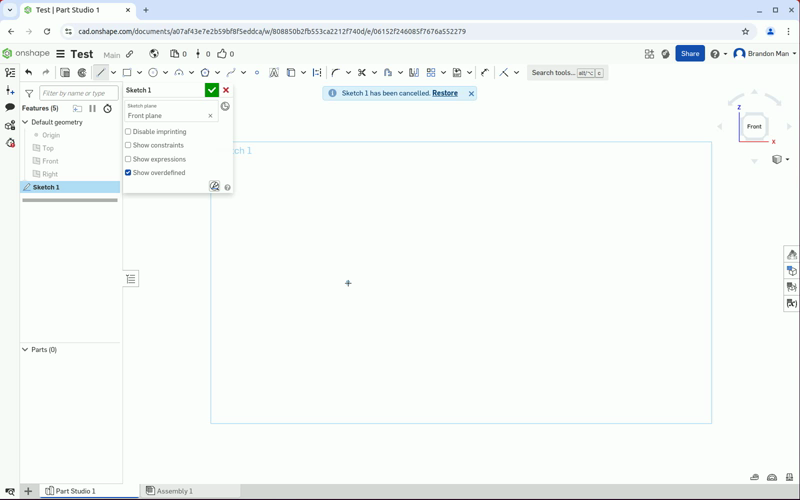
mouse_move(460, 282)
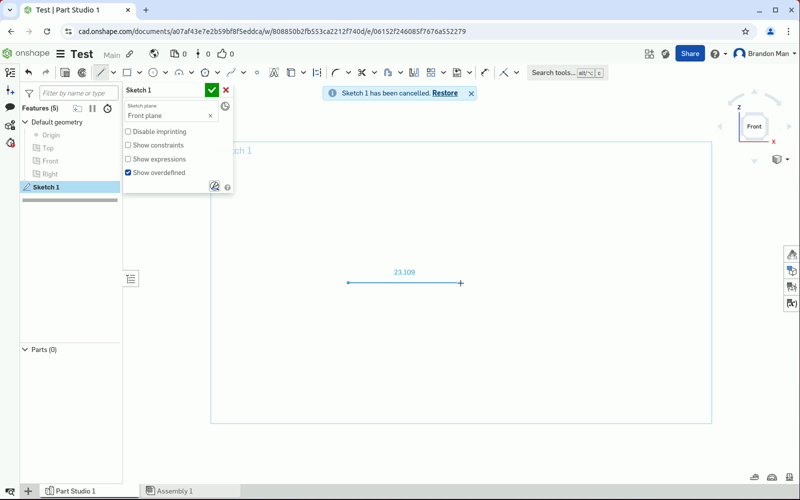
click(460, 282)
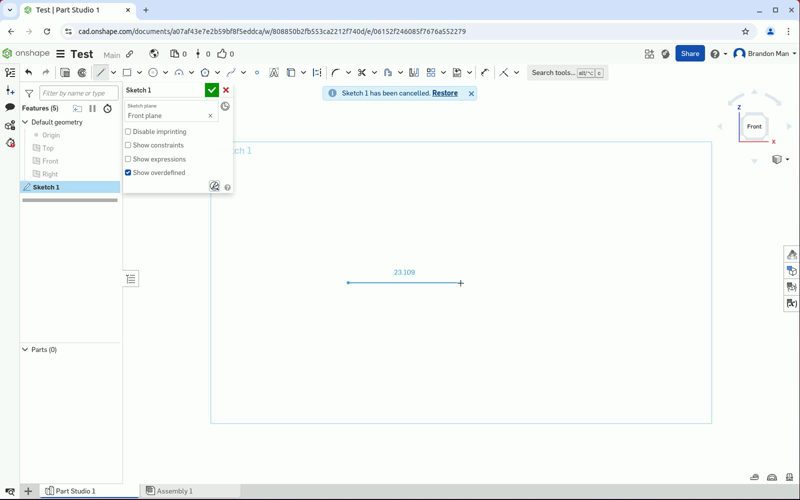
key_up(shift)
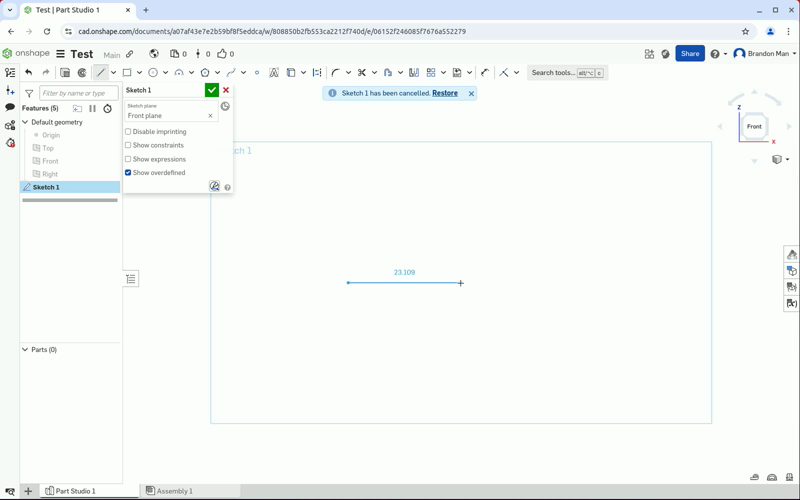
key_down(shift)
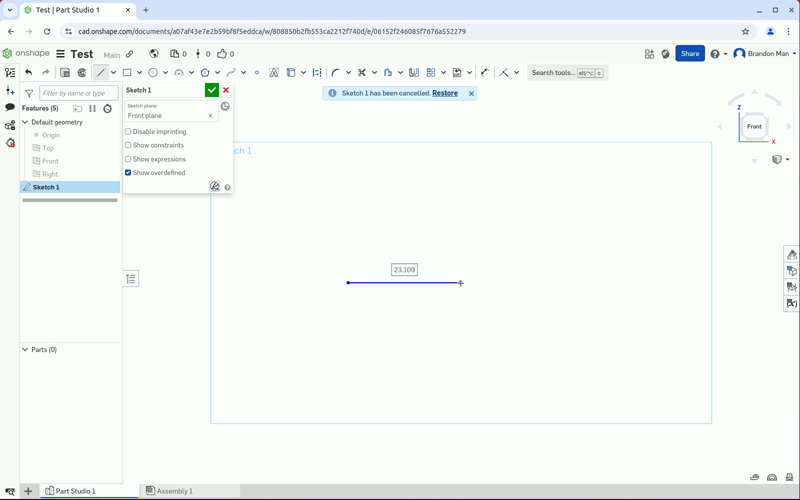
mouse_move(460, 170)
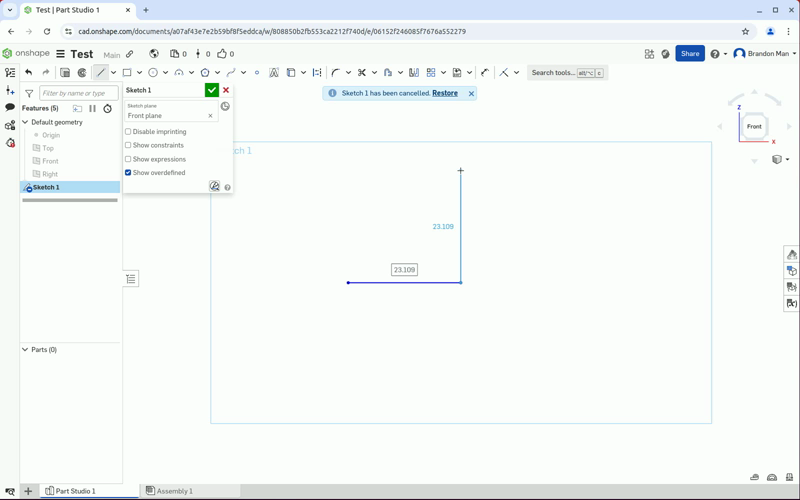
click(460, 170)
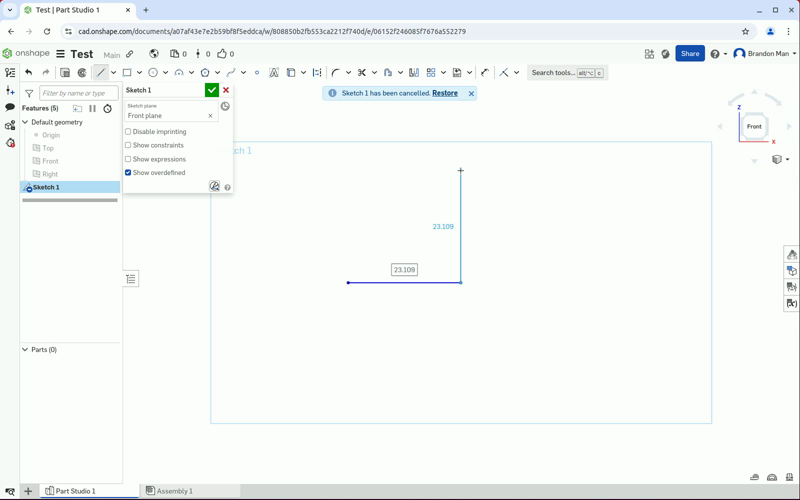
key_up(shift)
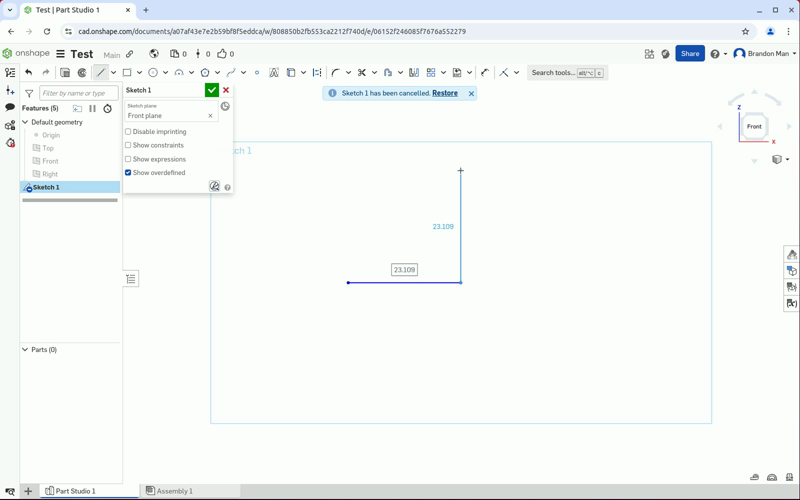
key_down(shift)
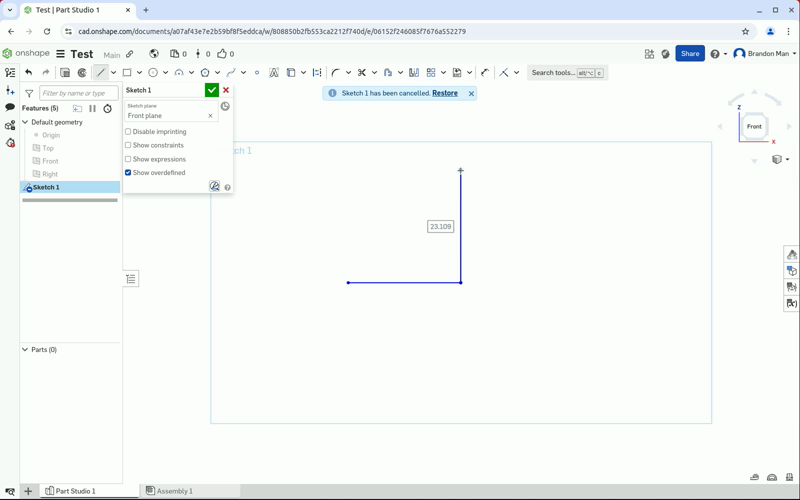
mouse_move(348, 170)
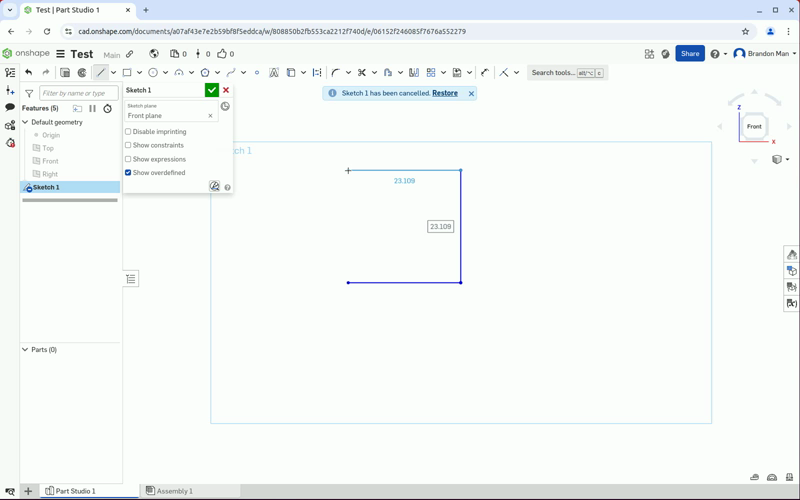
click(348, 170)
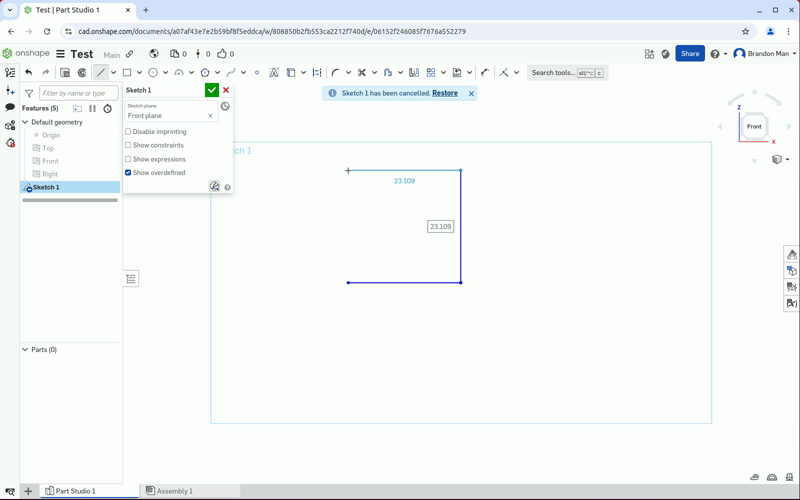
key_up(shift)
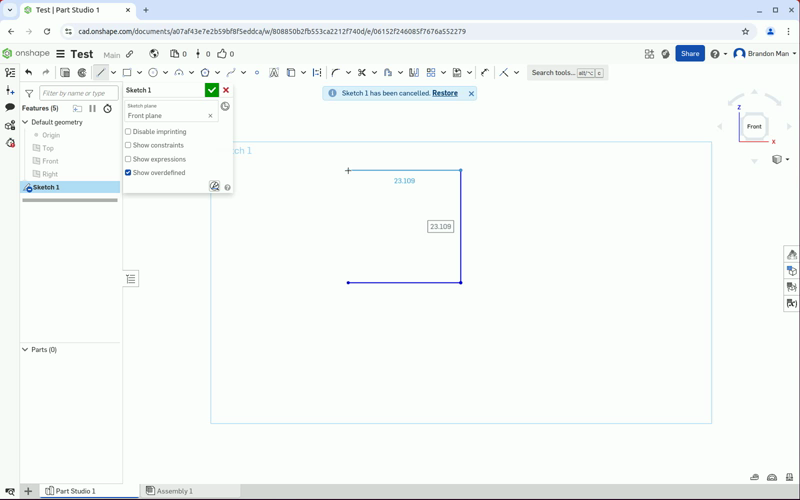
key_down(shift)
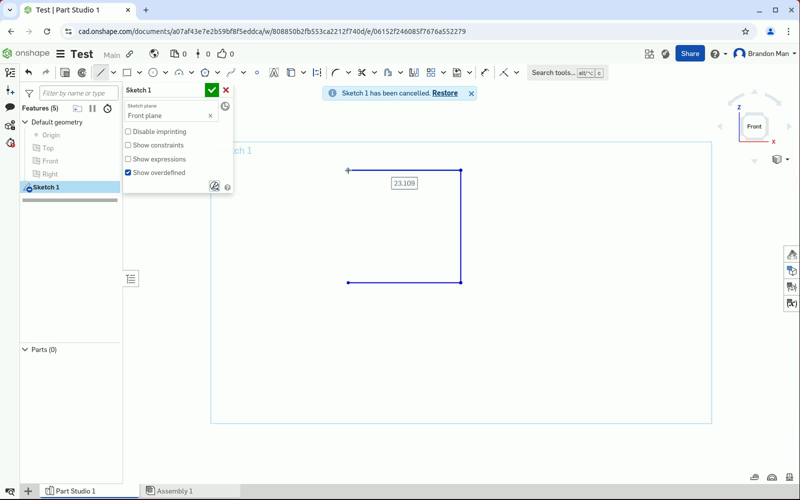
mouse_move(348, 282)
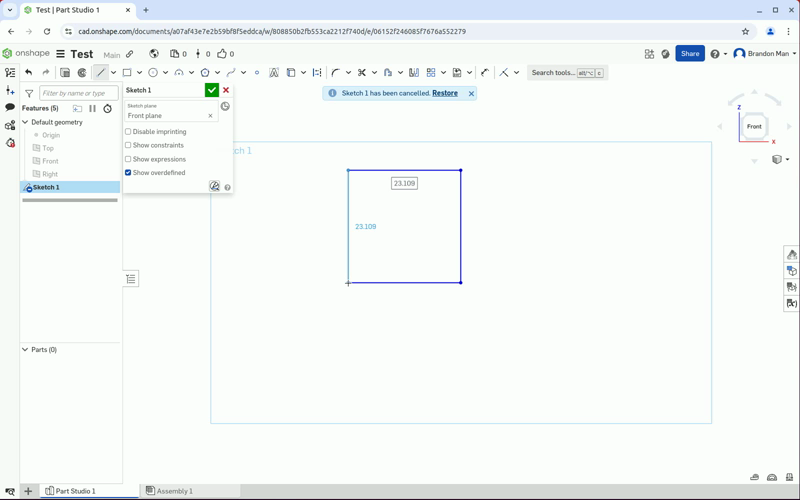
key_up(shift)
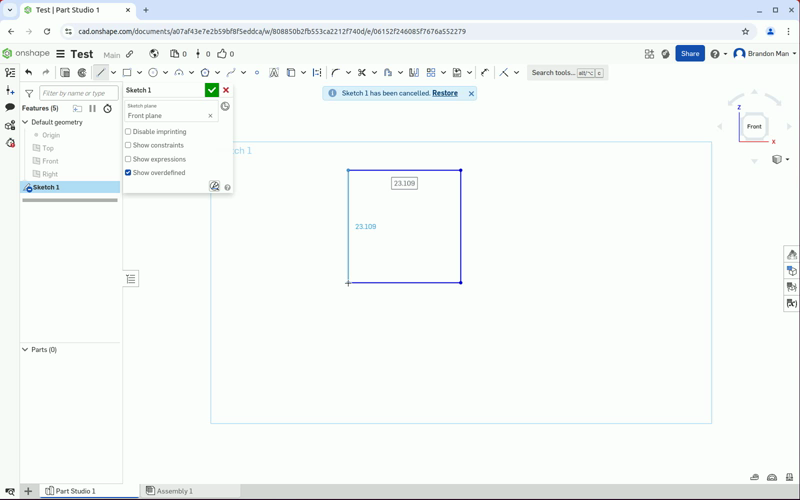
click(348, 282)
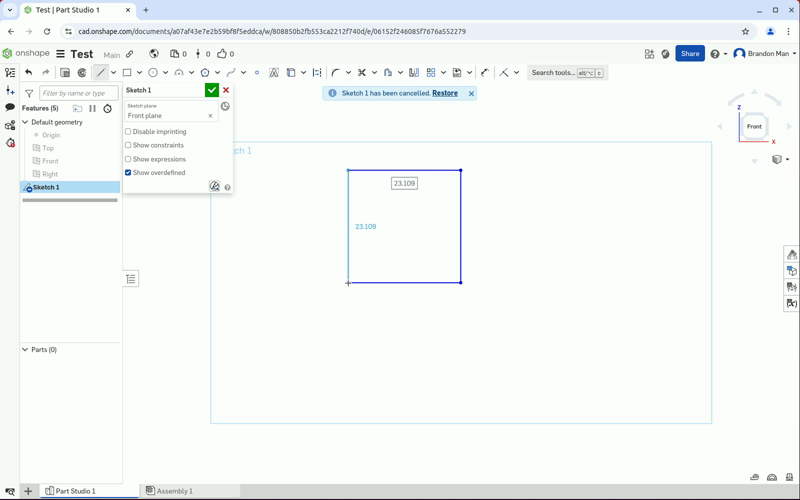
key(esc)
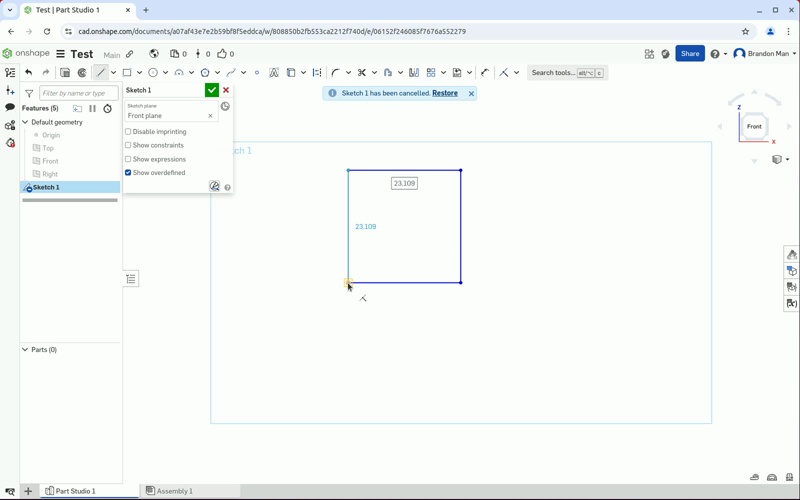
mouse_move(431, 206)
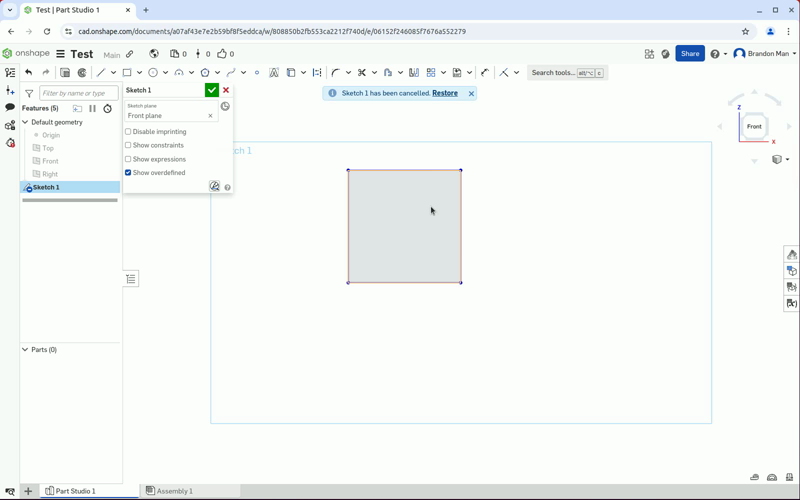
click(431, 206)
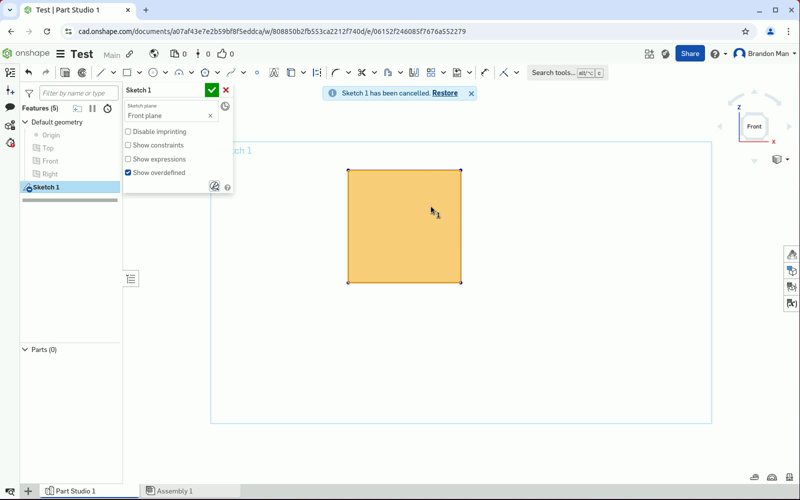
mouse_move(73, 352)
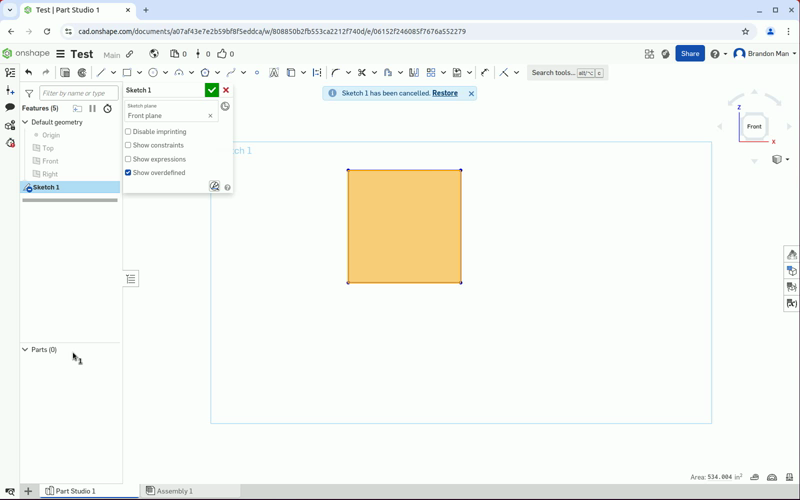
key(shift+y)
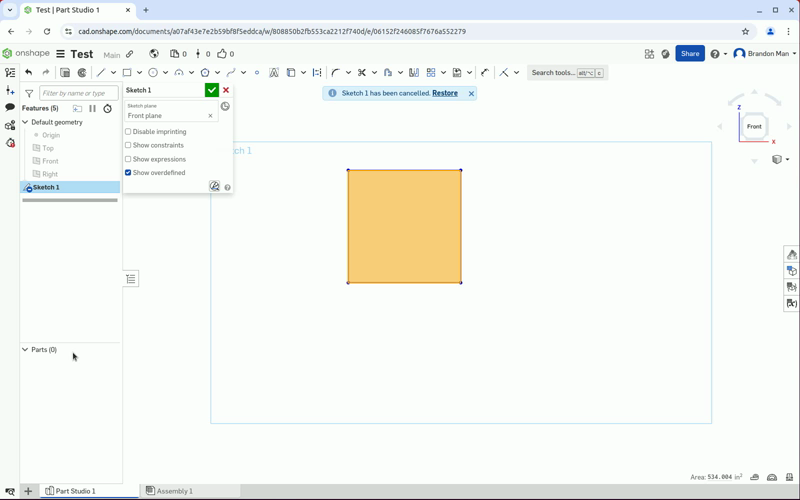
key(shift+e)
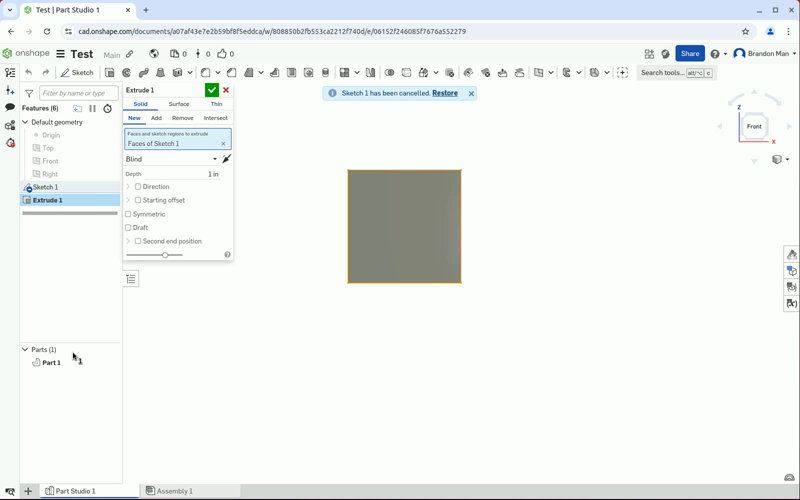
mouse_move(143, 106)
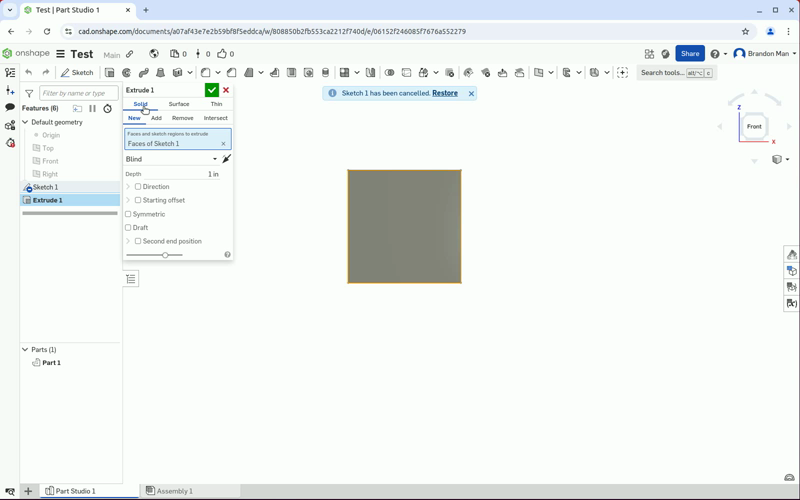
click(143, 106)
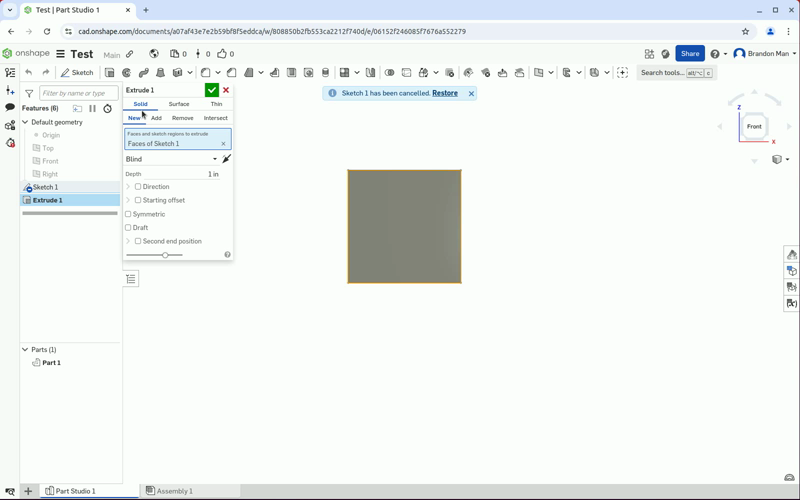
mouse_move(137, 120)
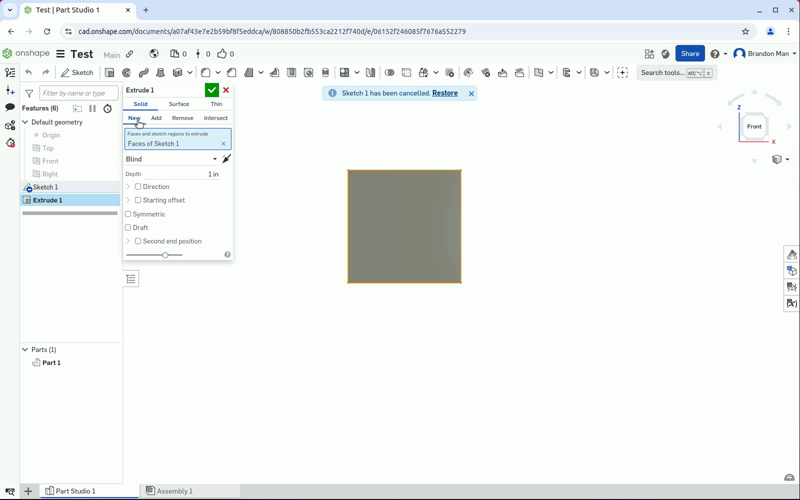
click(137, 120)
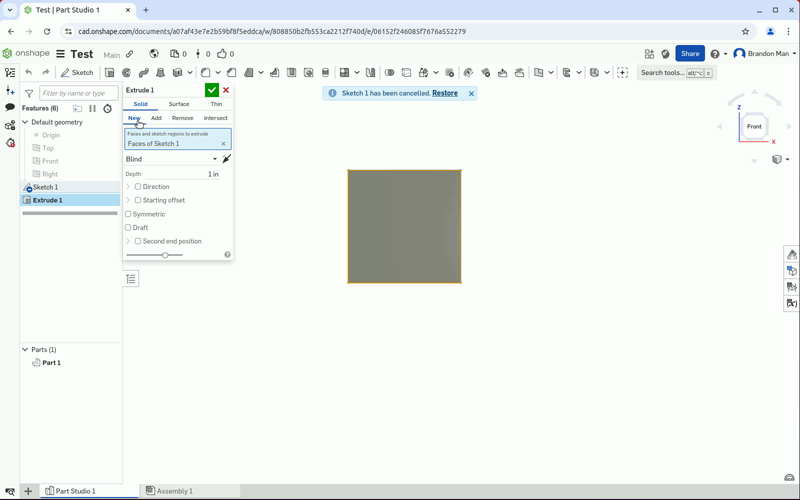
key(tab, 4)
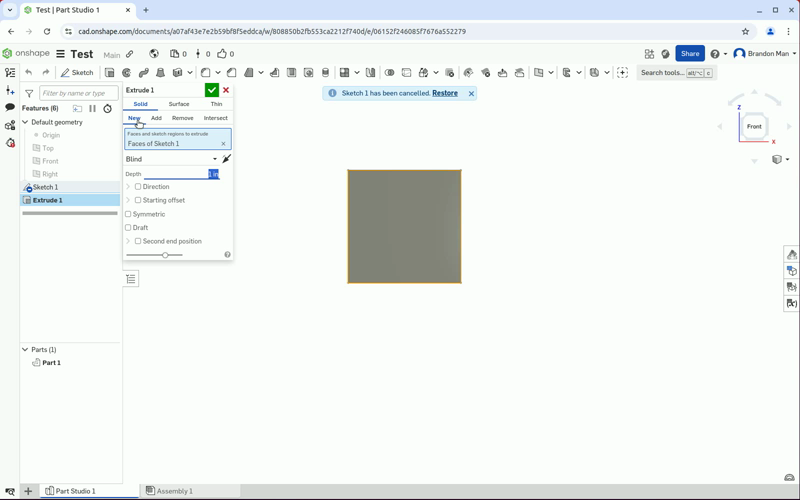
text(23.108)
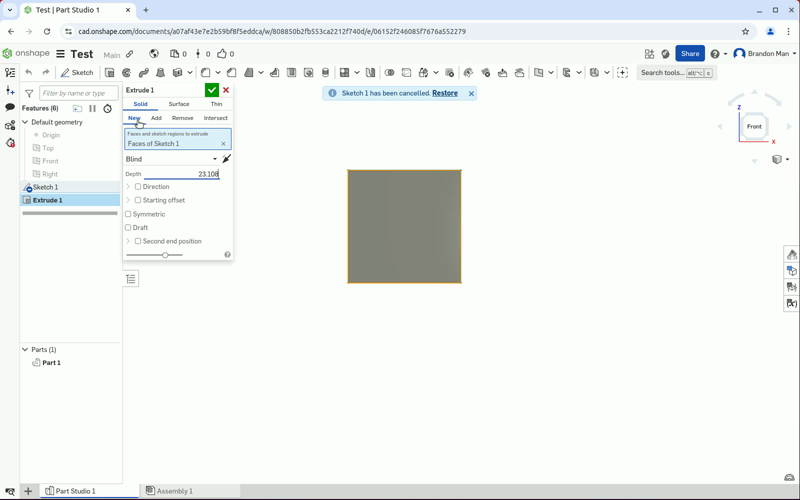
key(enter)
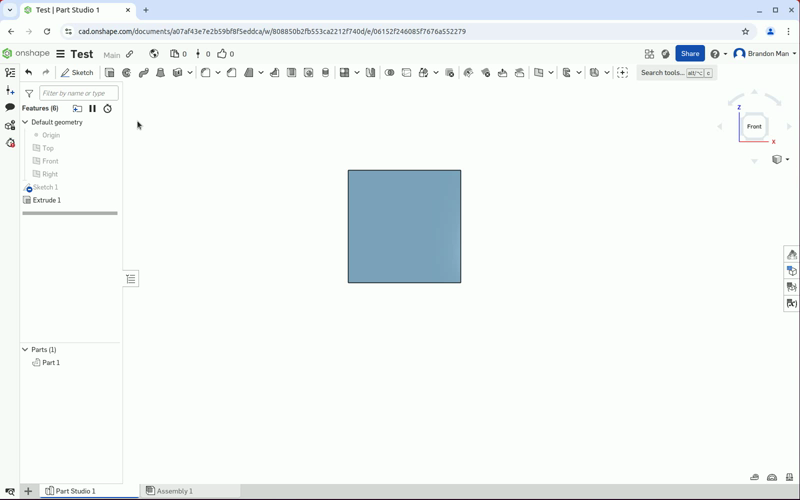
key(shift+h)
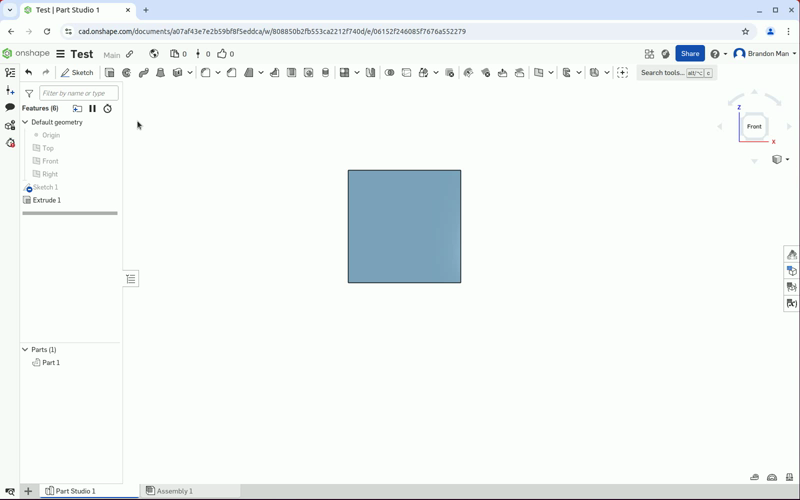
key(shift+h)
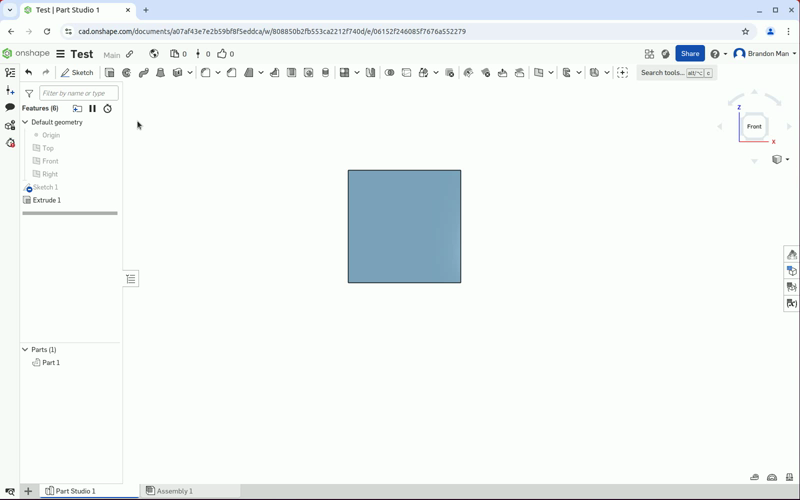
mouse_move(73, 189)
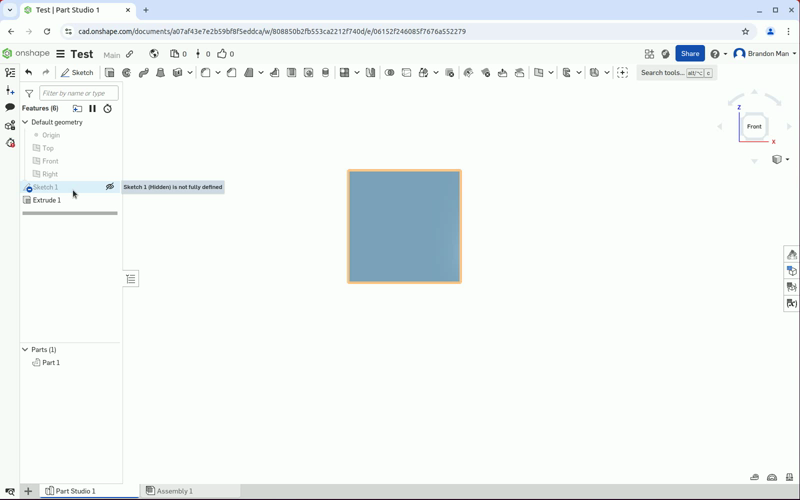
click(73, 189)
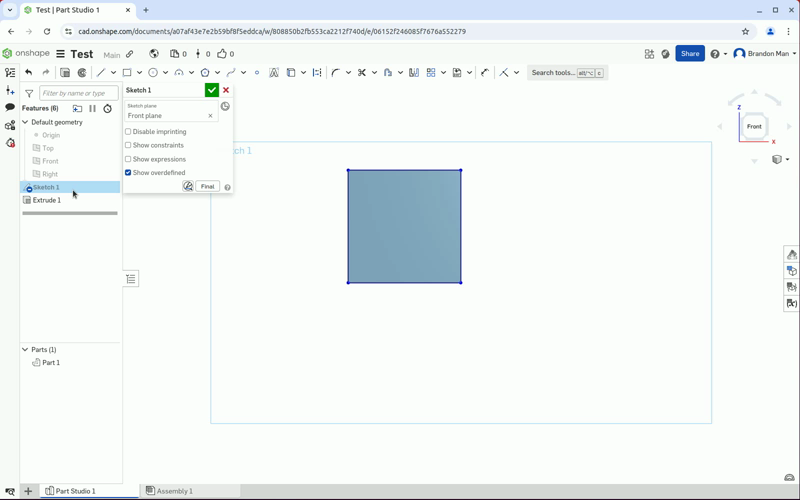
mouse_move(229, 92)
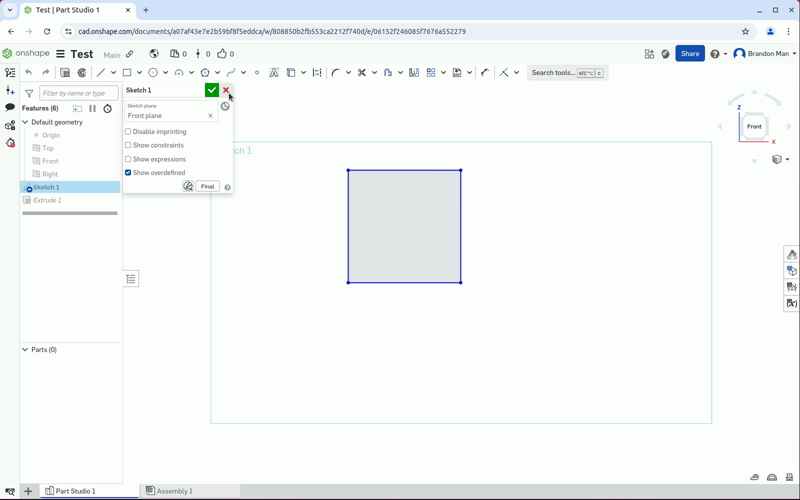
click(229, 92)
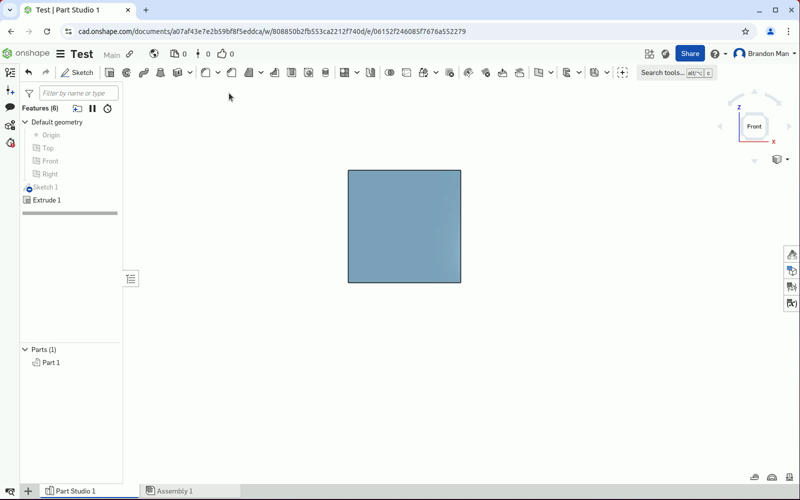
mouse_move(541, 75)
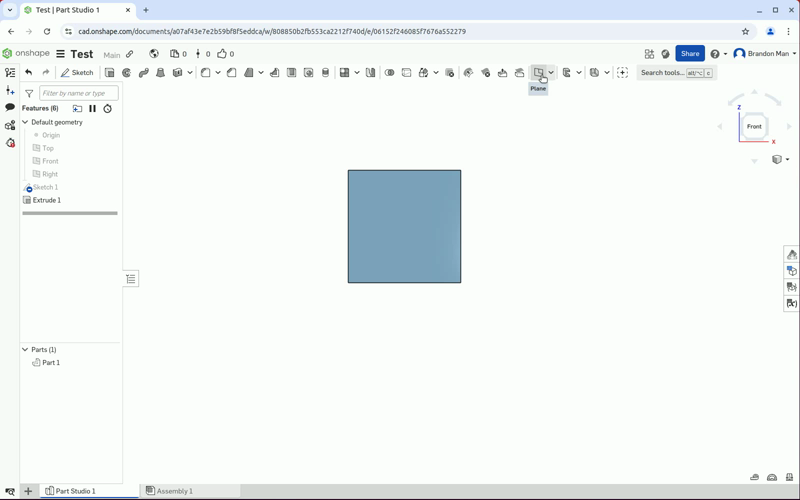
click(541, 75)
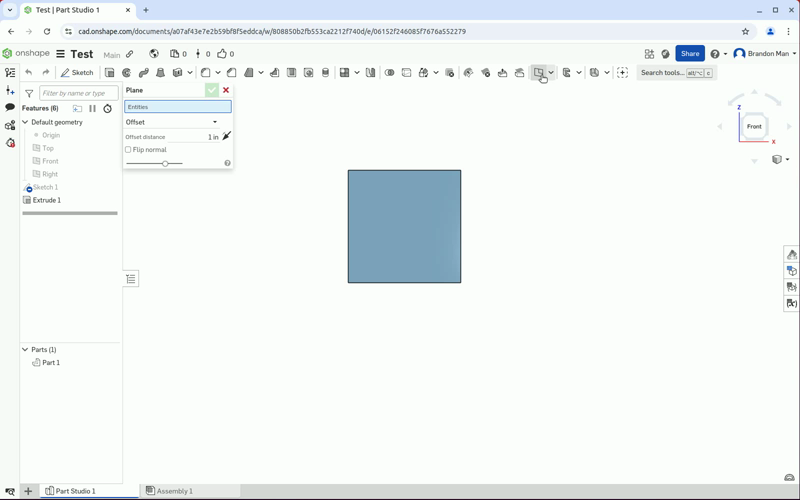
mouse_move(73, 163)
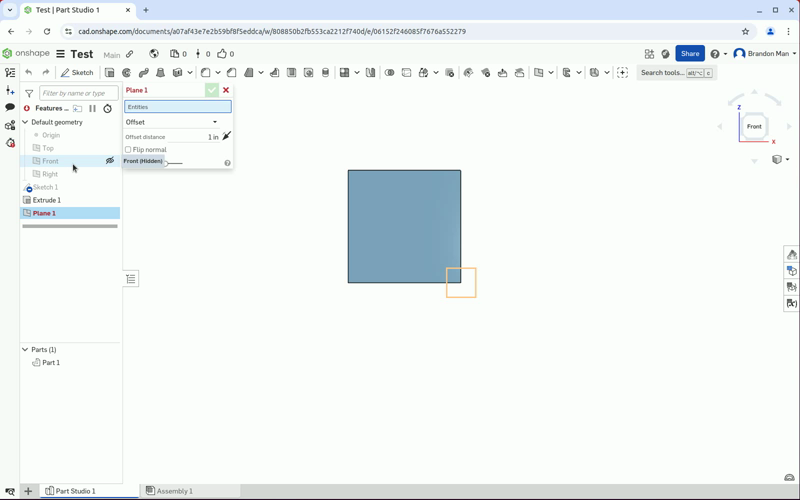
click(73, 163)
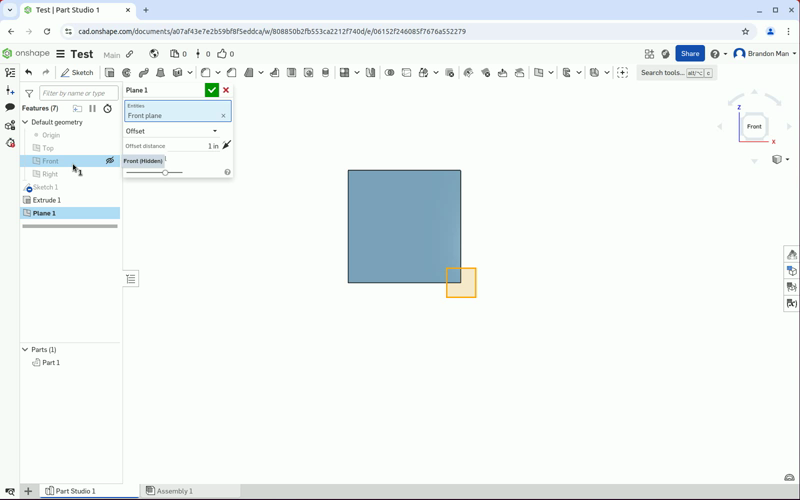
key(tab, 2)
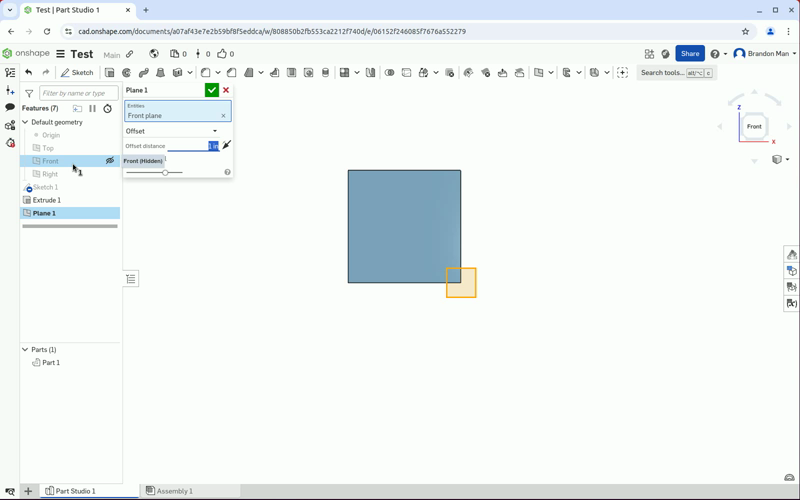
text(23.108)
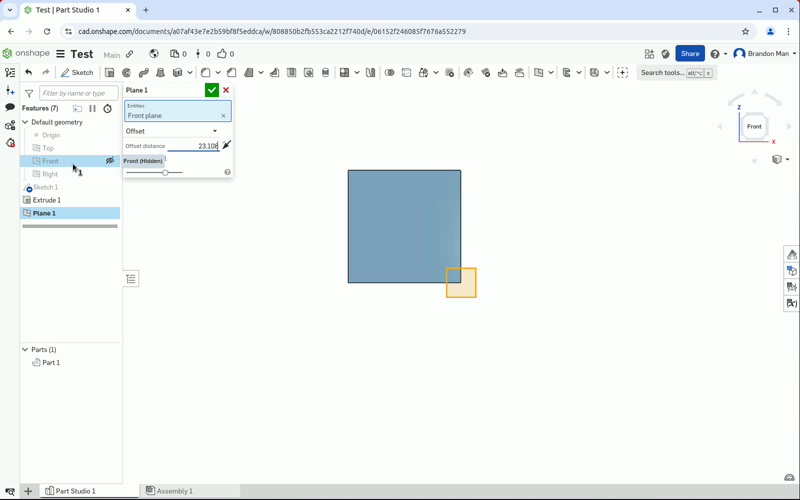
key(enter, 2)
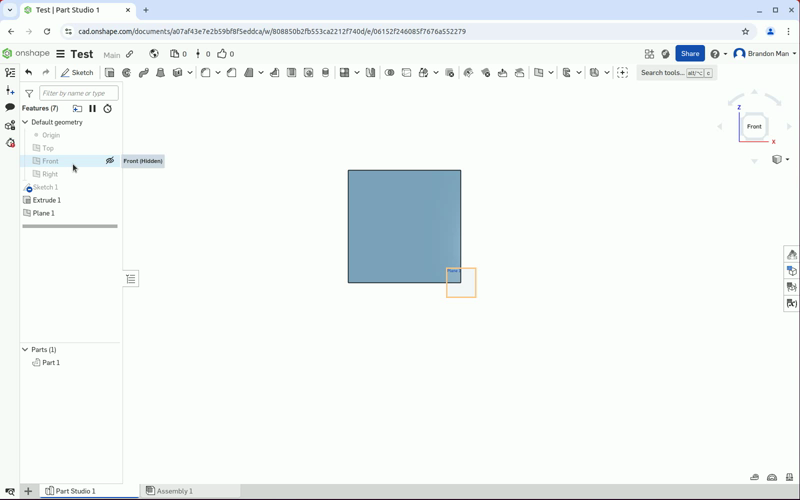
key(shift+s)
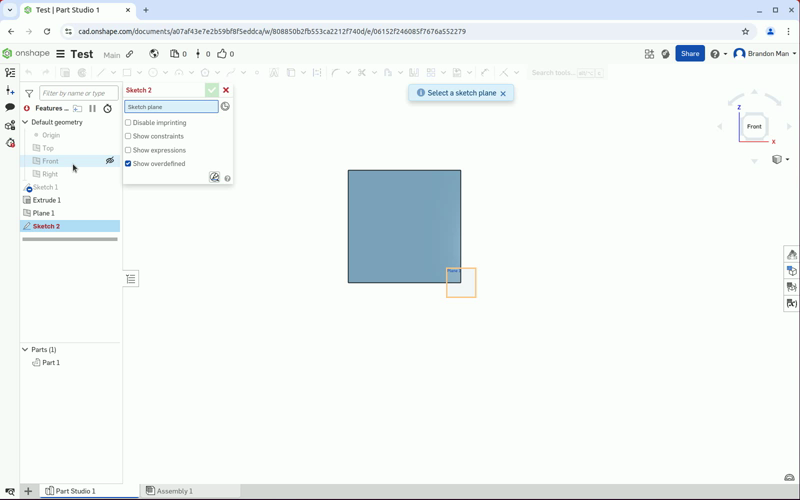
mouse_move(73, 215)
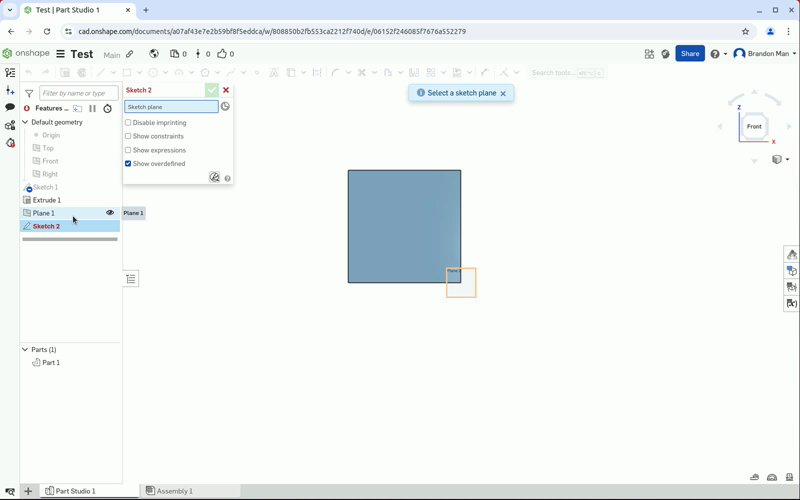
click(73, 215)
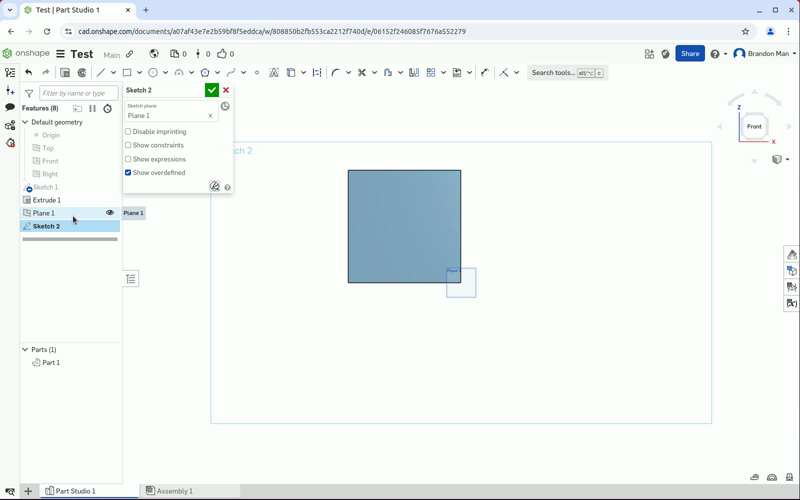
mouse_move(73, 352)
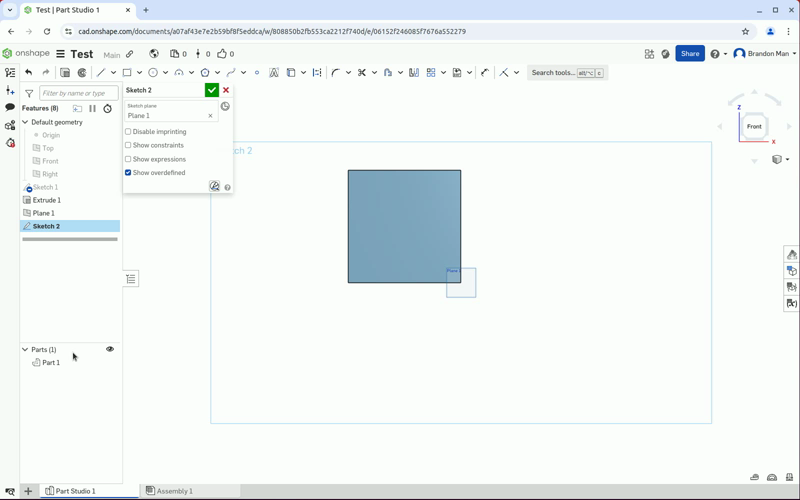
key(y)
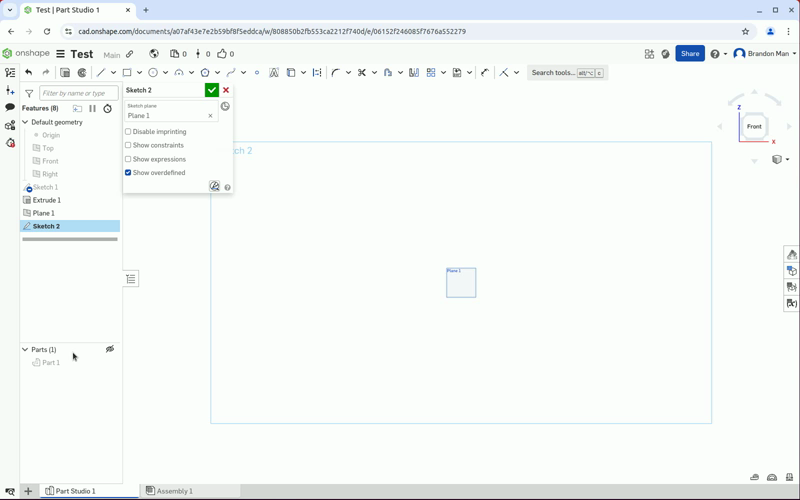
key(l)
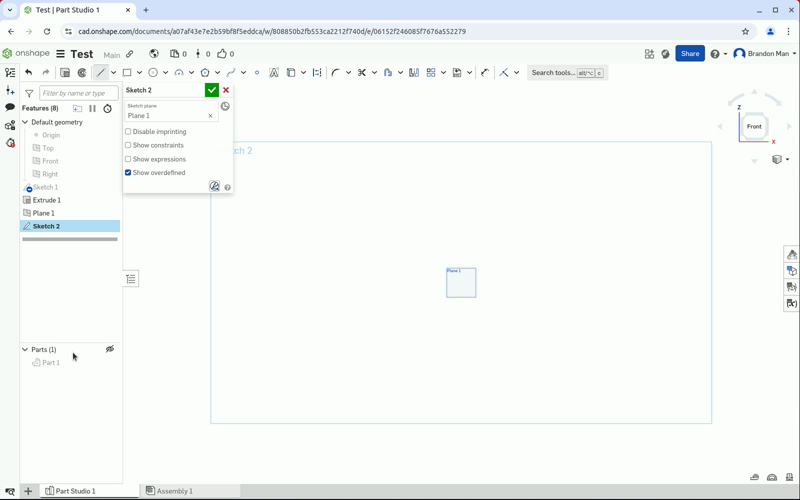
key_down(shift)
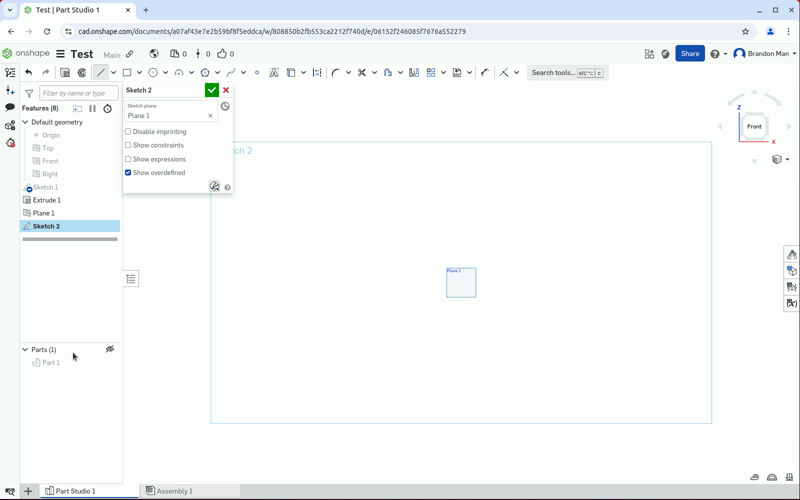
mouse_move(418, 212)
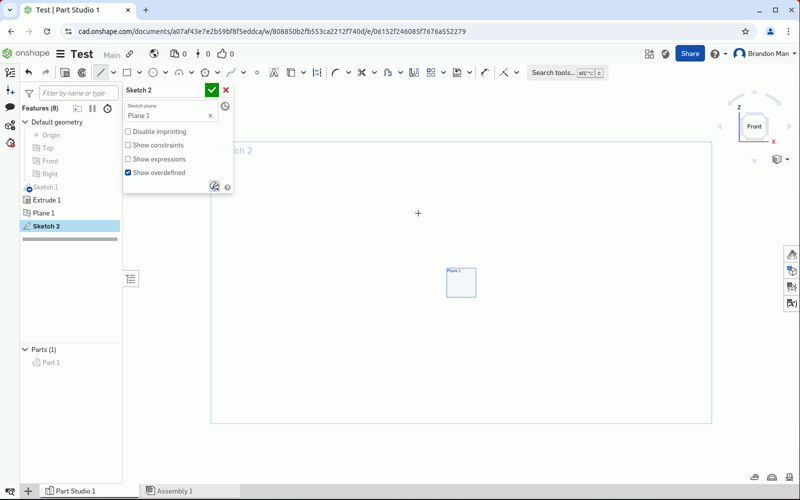
click(418, 212)
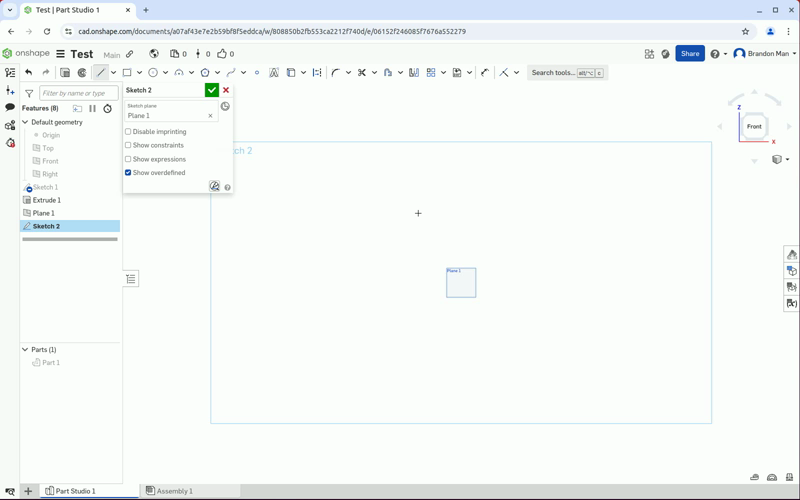
key_up(shift)
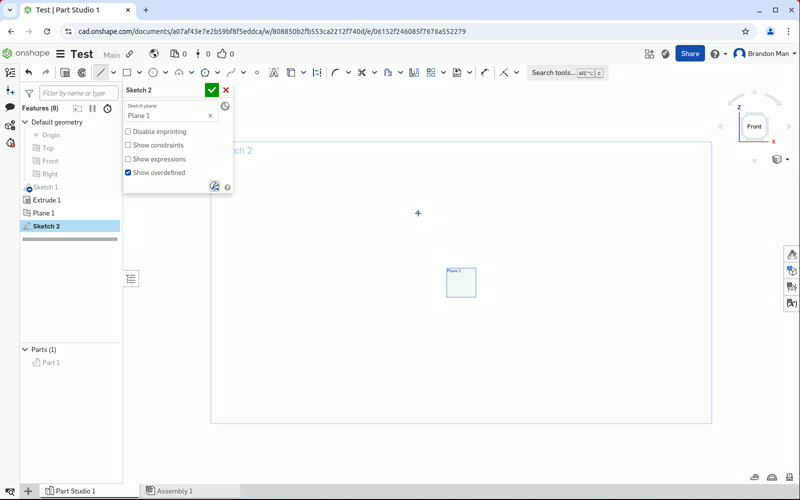
key_down(shift)
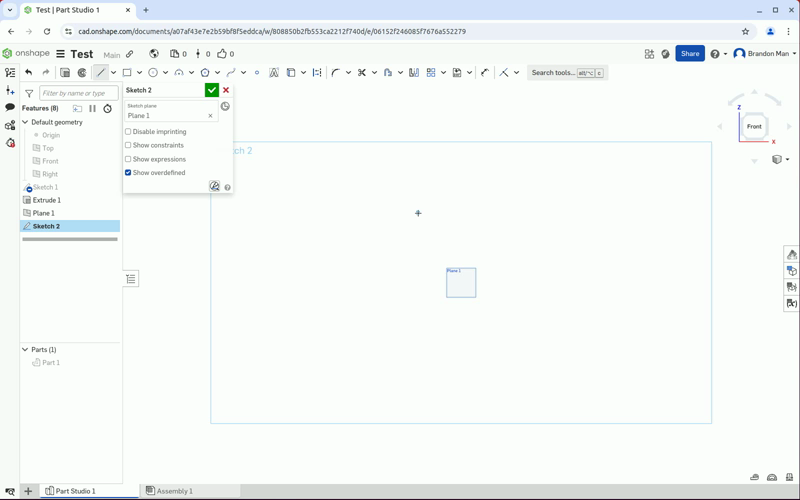
mouse_move(448, 212)
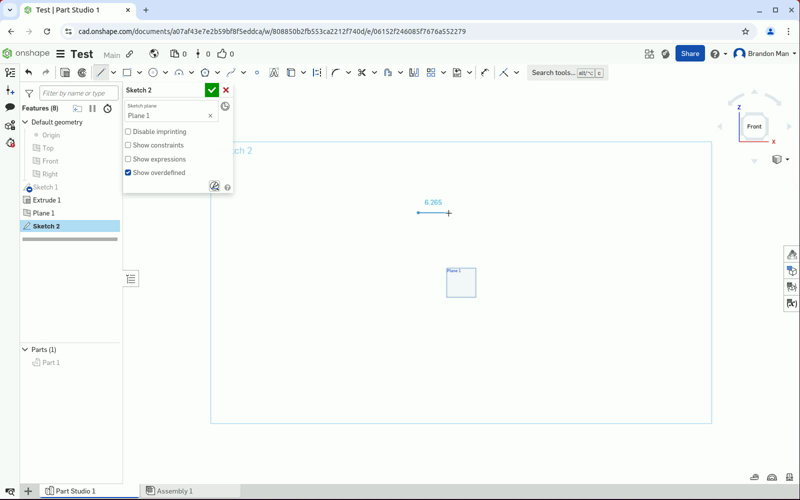
mouse_move(461, 212)
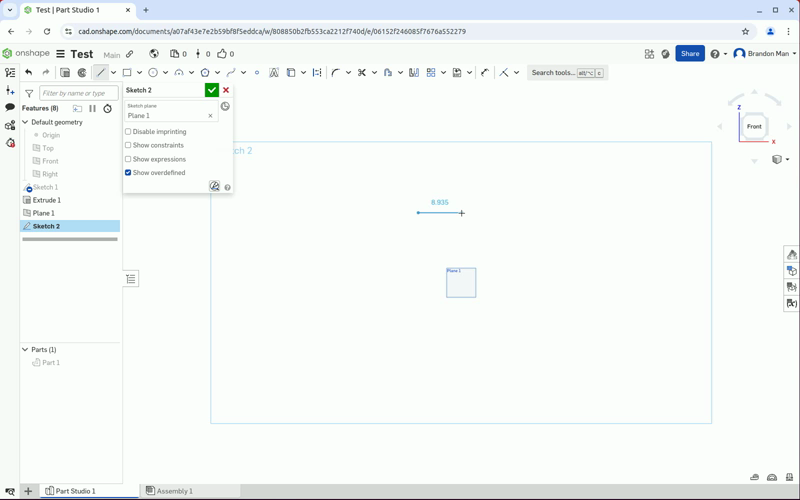
click(461, 212)
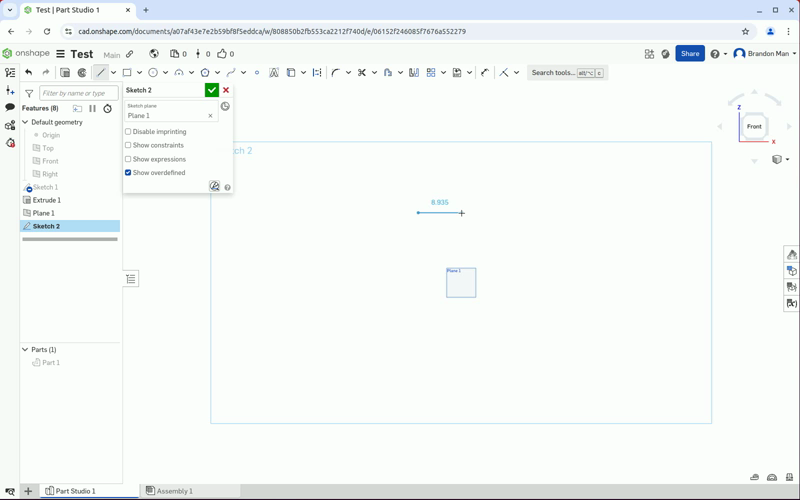
key_up(shift)
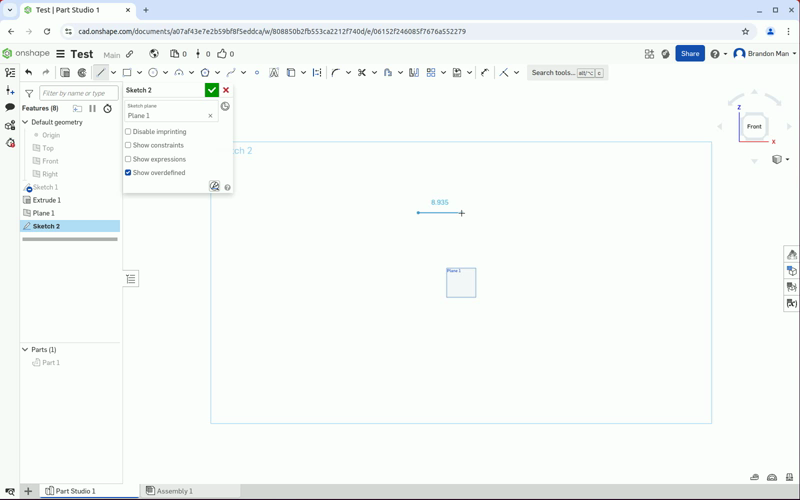
key_down(shift)
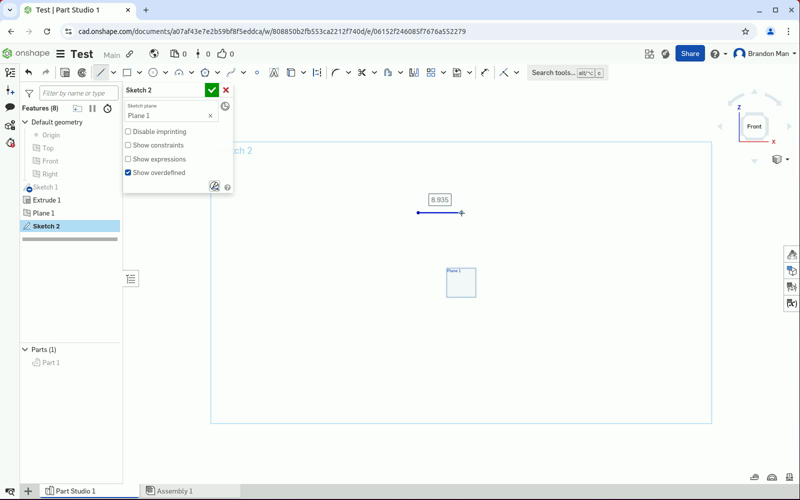
mouse_move(491, 212)
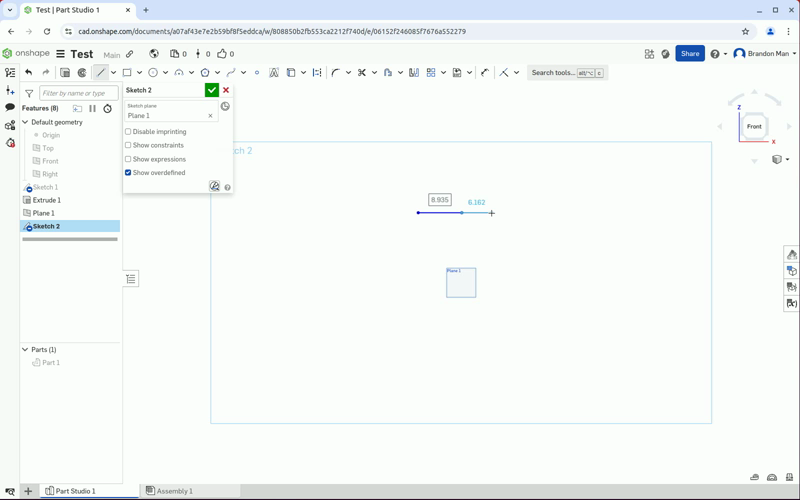
mouse_move(461, 169)
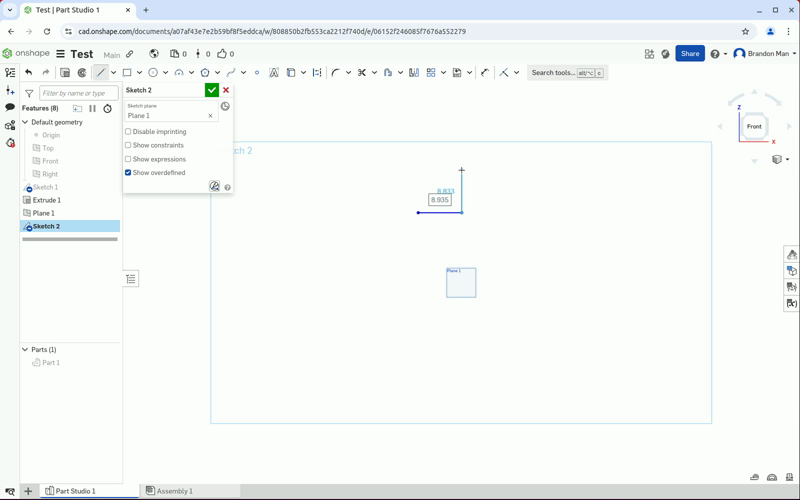
click(461, 169)
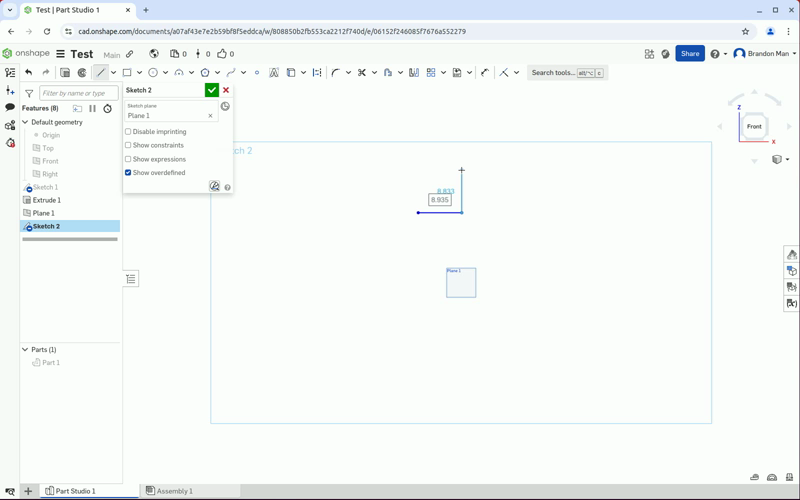
key_up(shift)
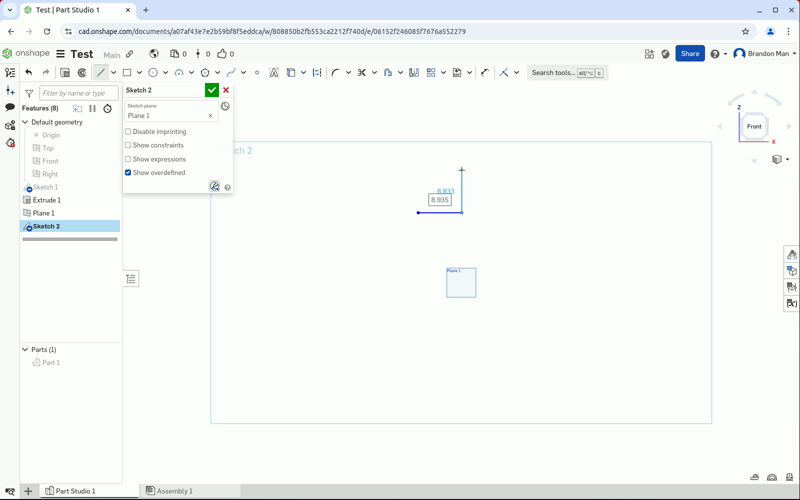
key_down(shift)
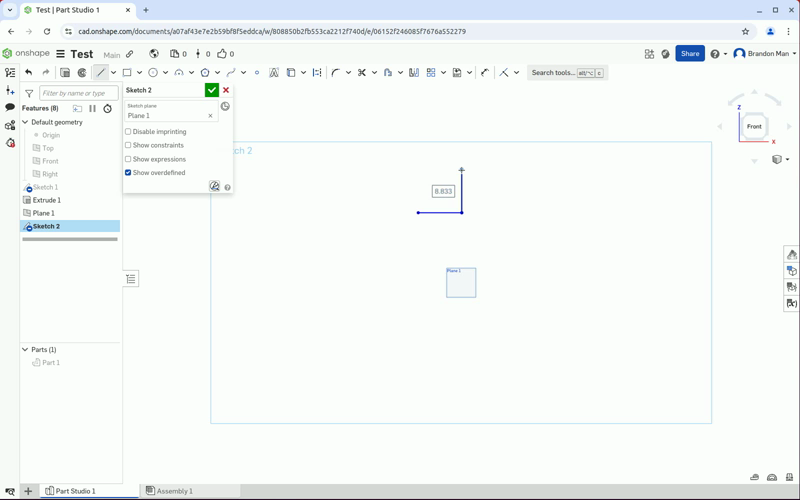
mouse_move(491, 169)
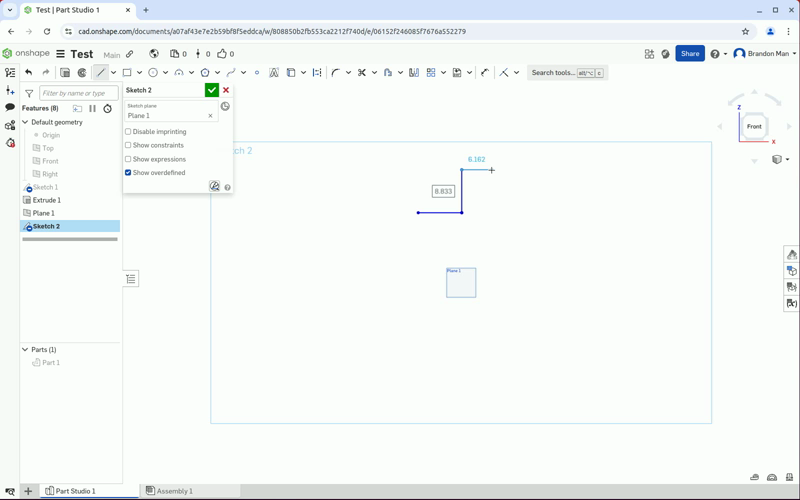
mouse_move(418, 169)
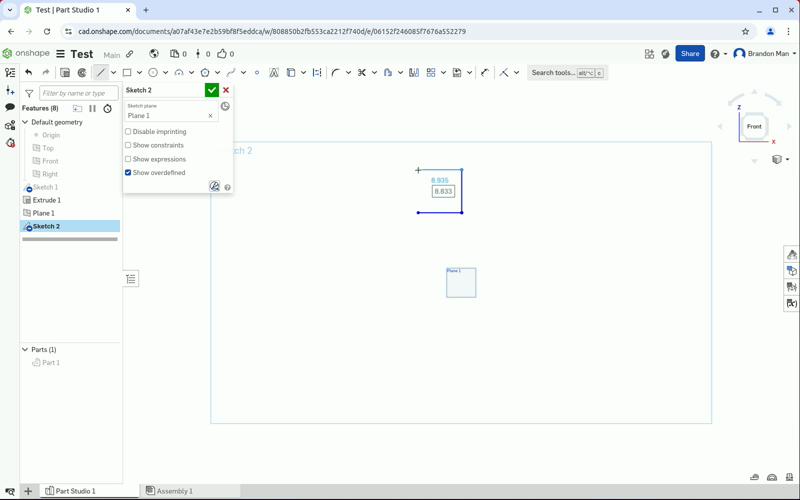
click(418, 169)
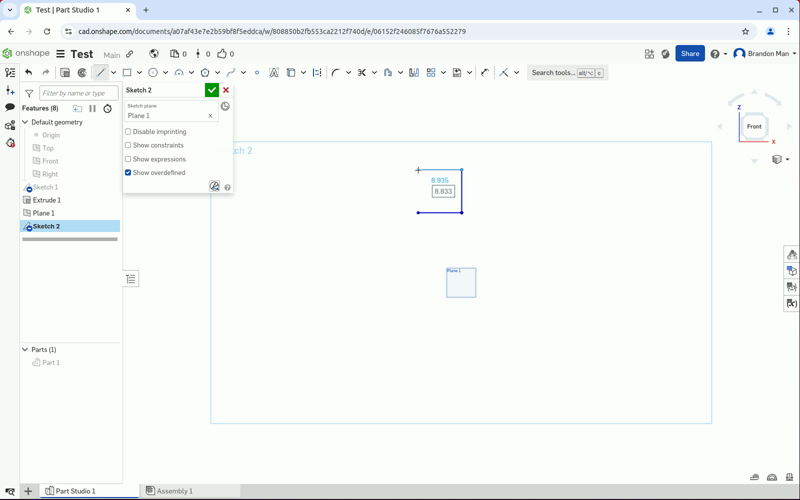
key_up(shift)
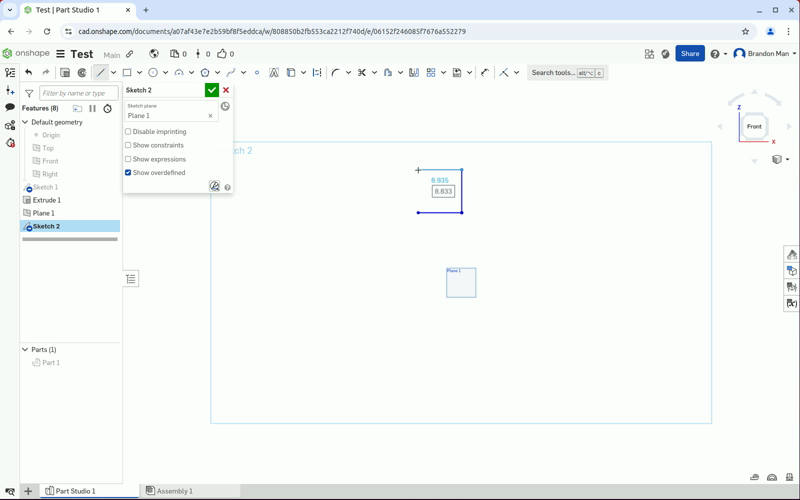
mouse_move(448, 169)
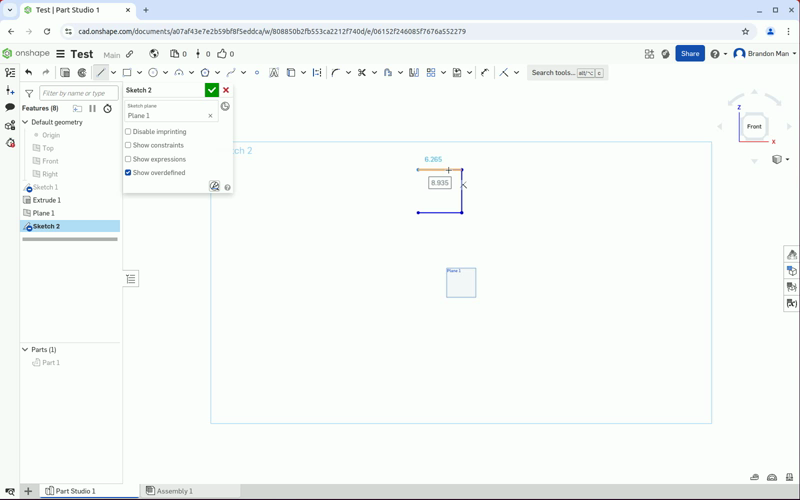
key_down(shift)
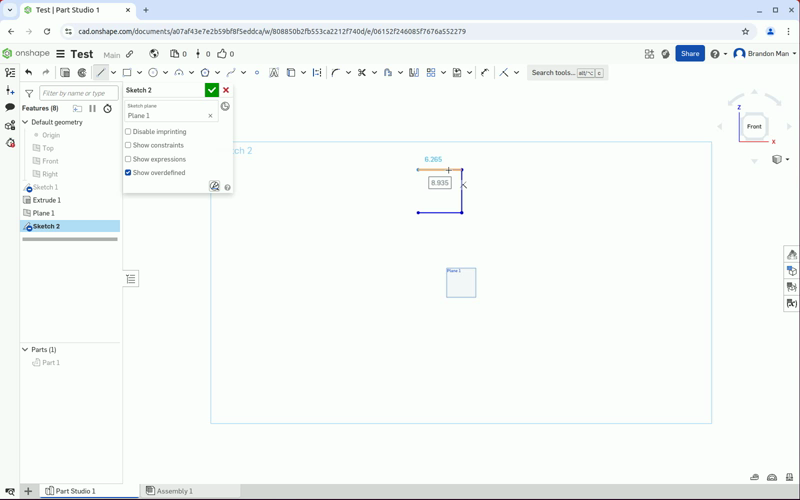
mouse_move(418, 212)
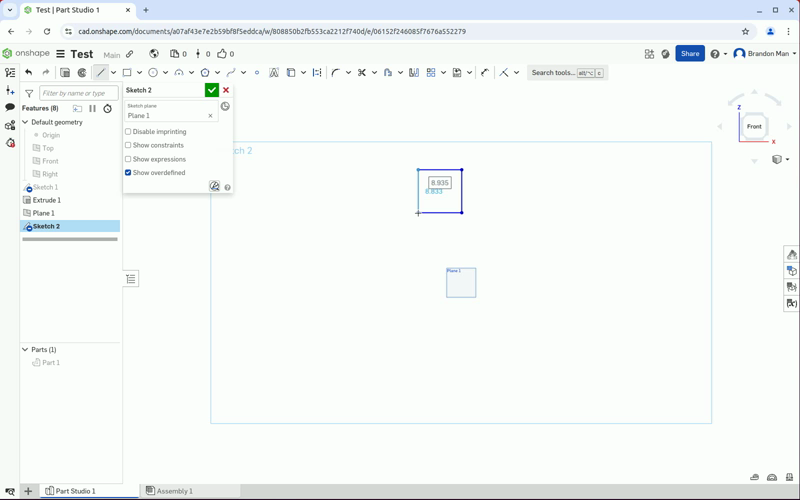
key_up(shift)
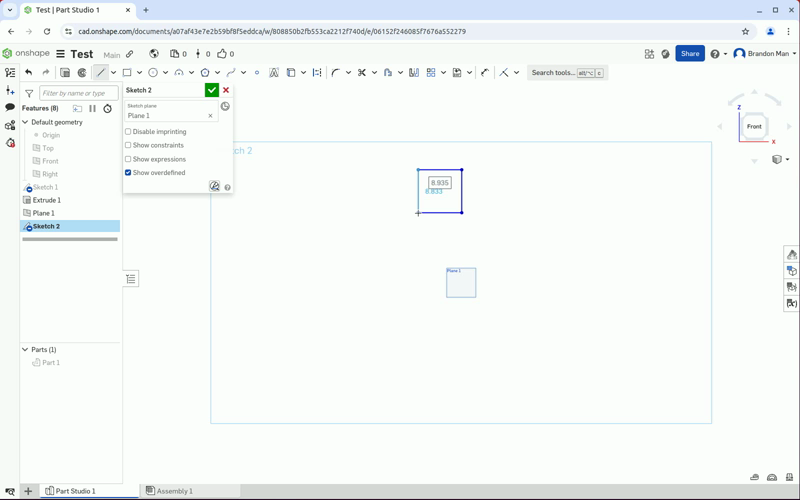
click(418, 212)
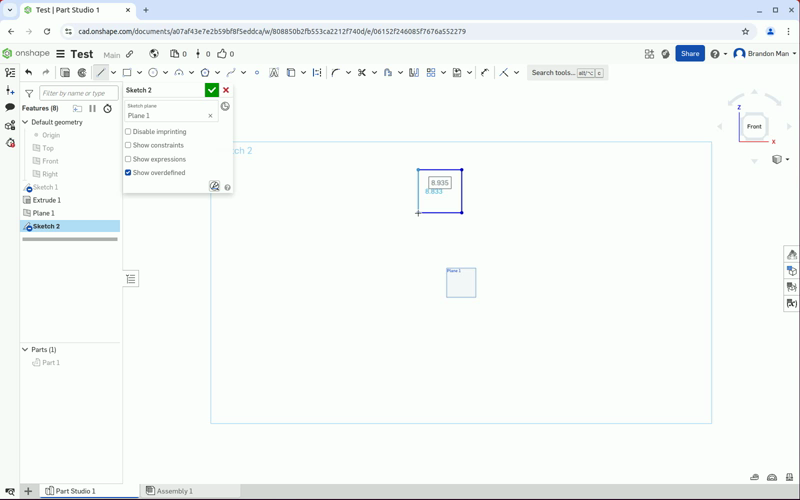
key(esc)
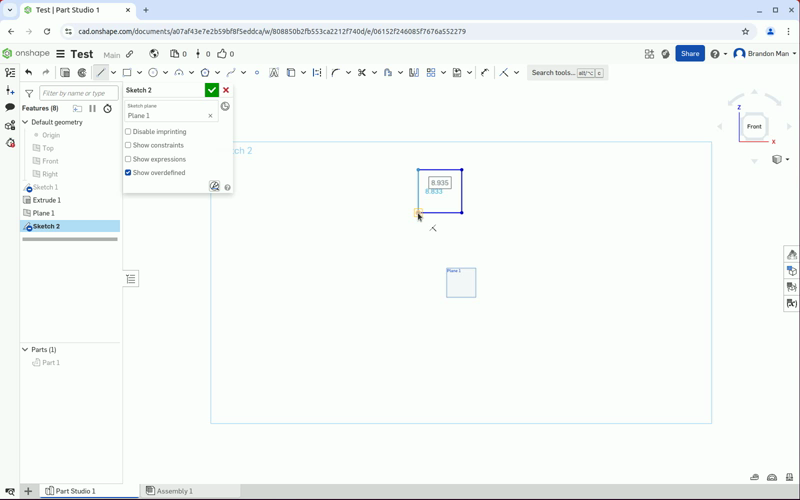
mouse_move(440, 197)
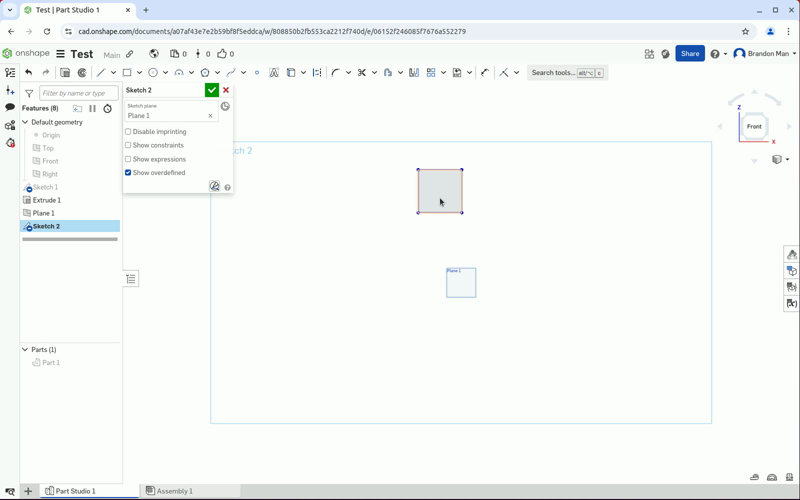
click(440, 197)
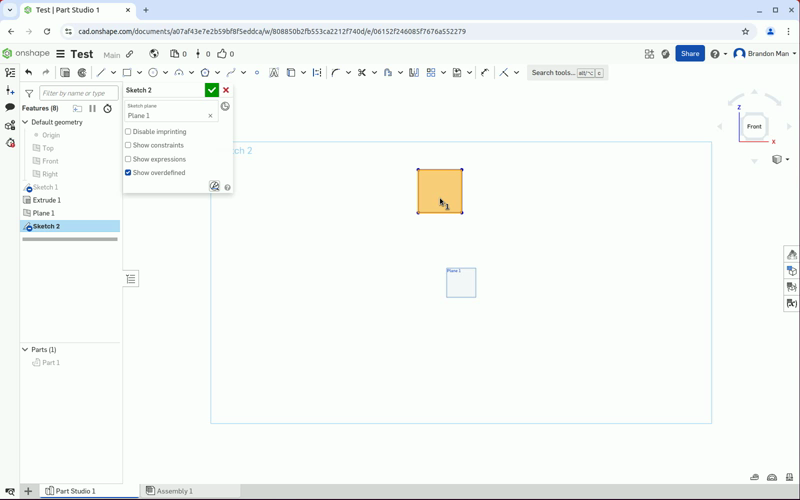
mouse_move(73, 352)
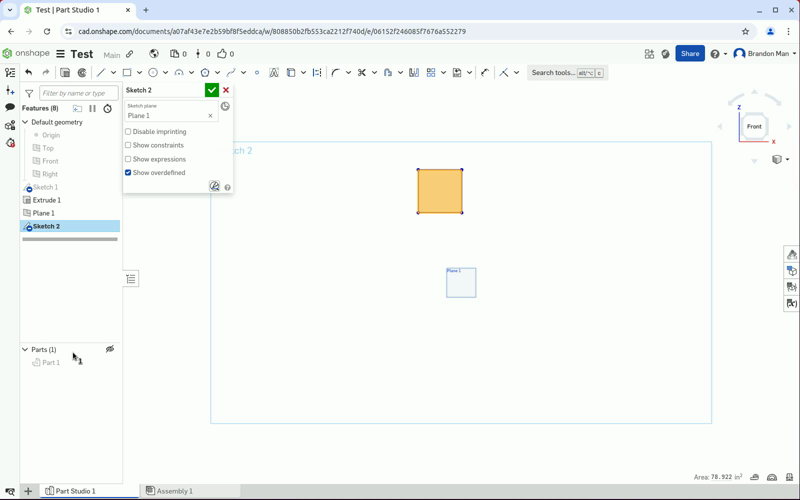
key(shift+y)
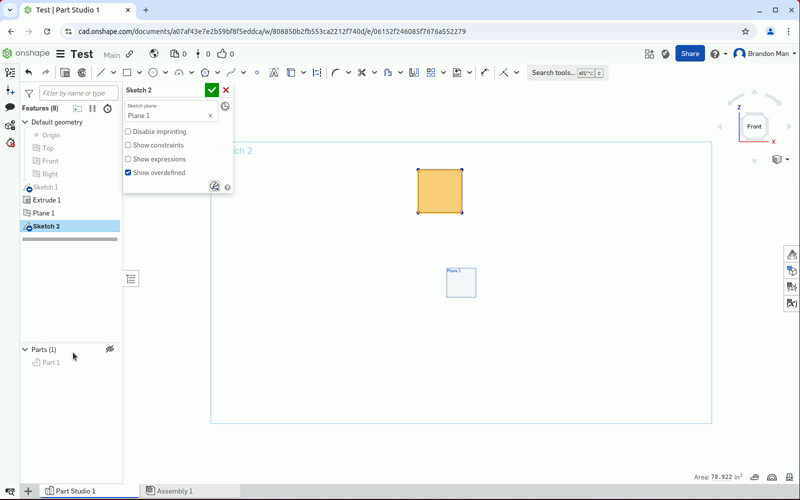
key(shift+e)
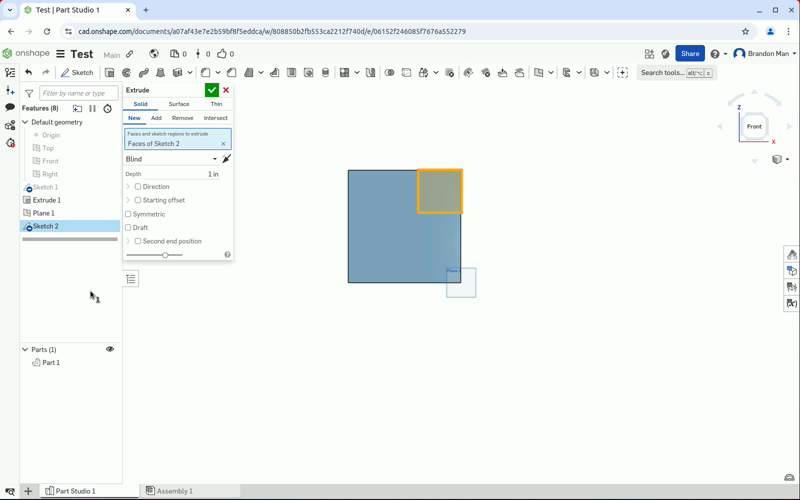
mouse_move(143, 106)
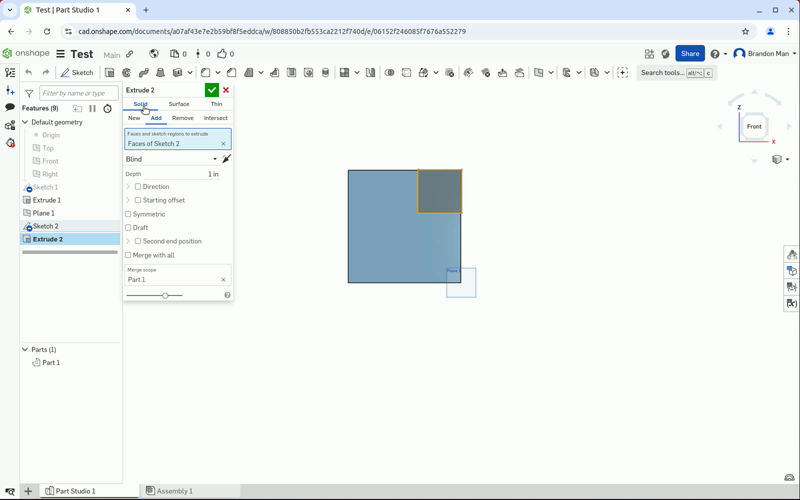
click(143, 106)
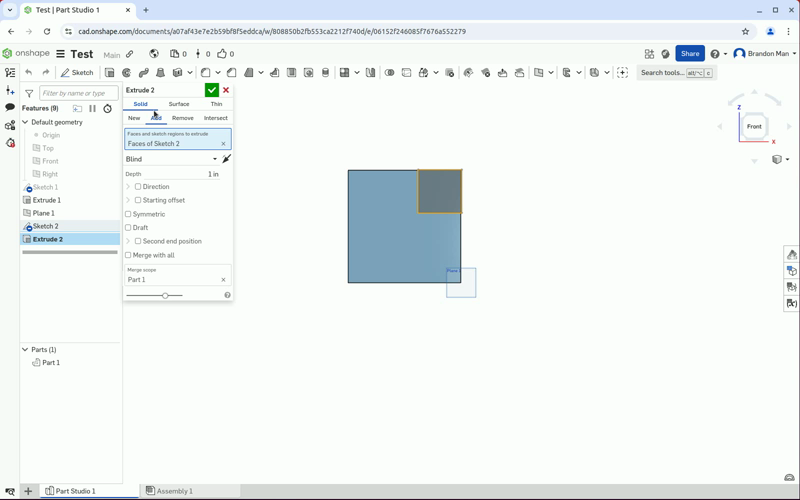
mouse_move(186, 120)
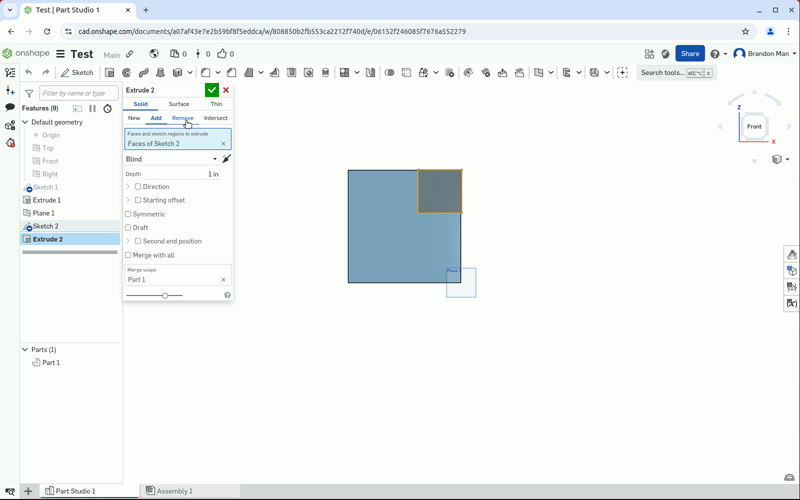
click(186, 120)
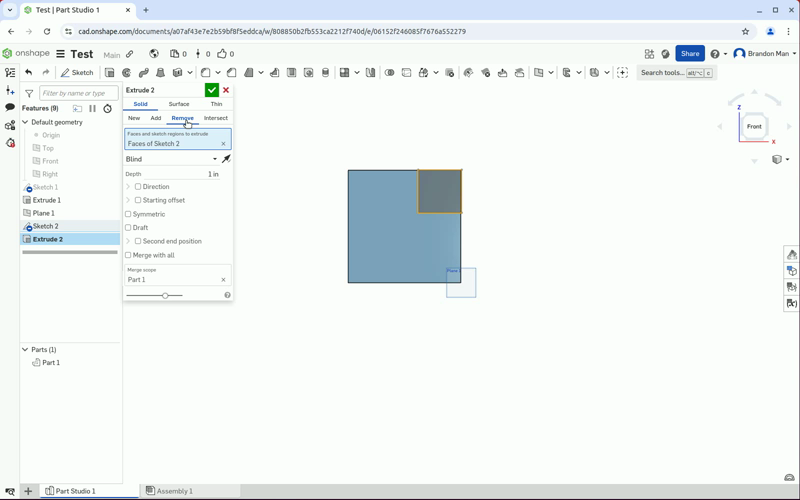
key(tab, 4)
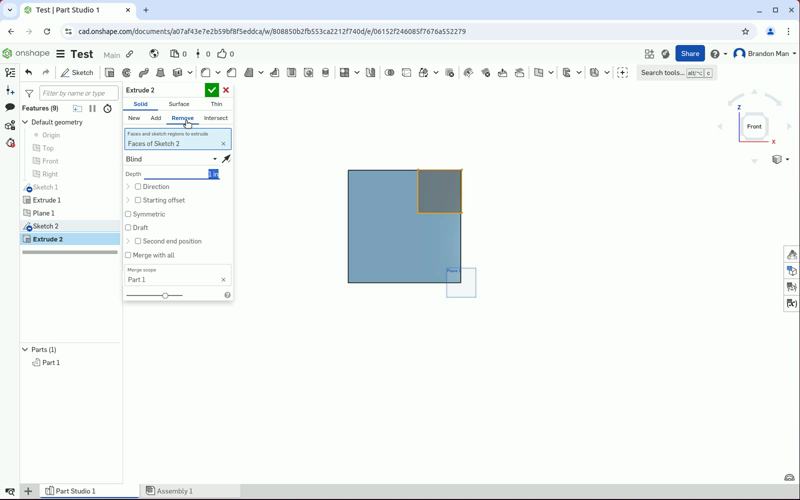
text(11.554)
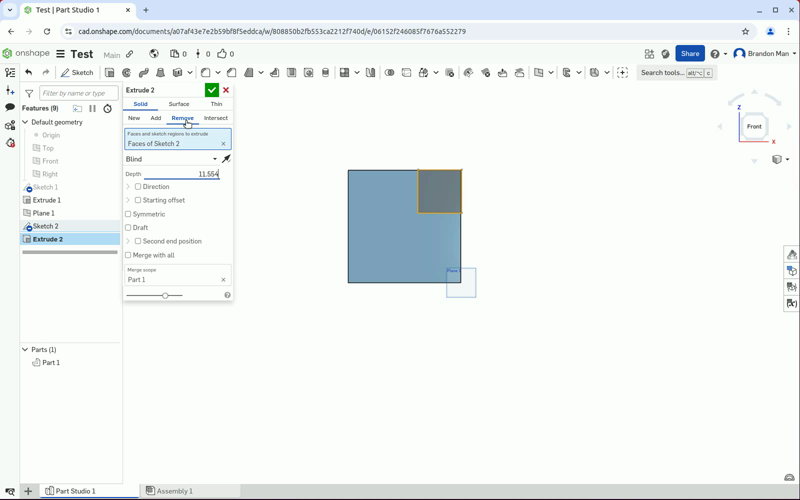
key(tab, 6)
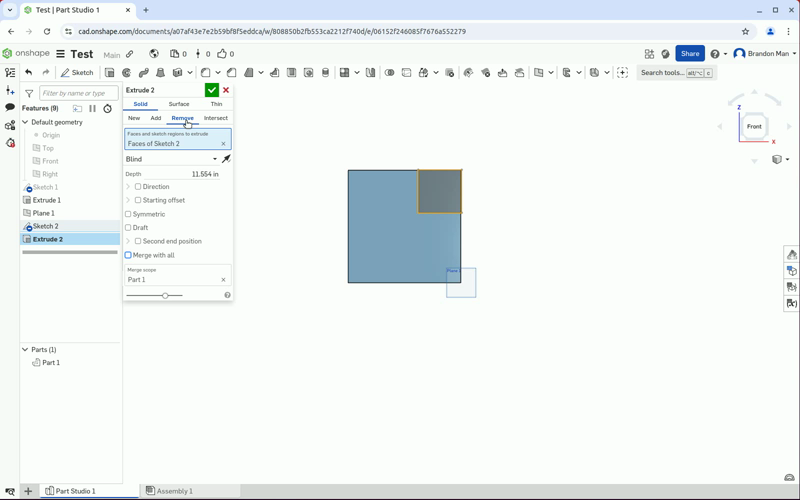
key(space)
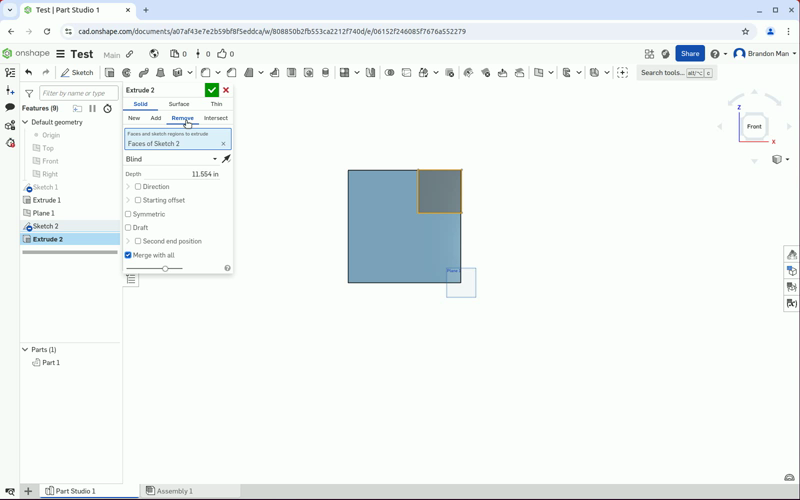
key(enter)
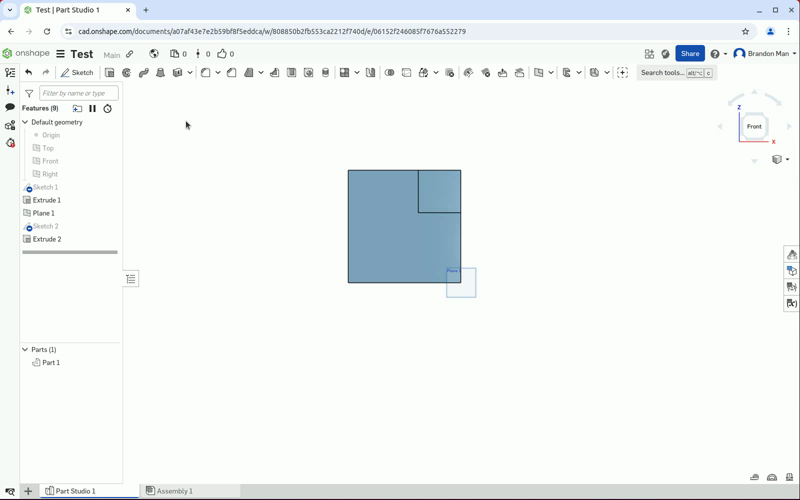
key(shift+h)
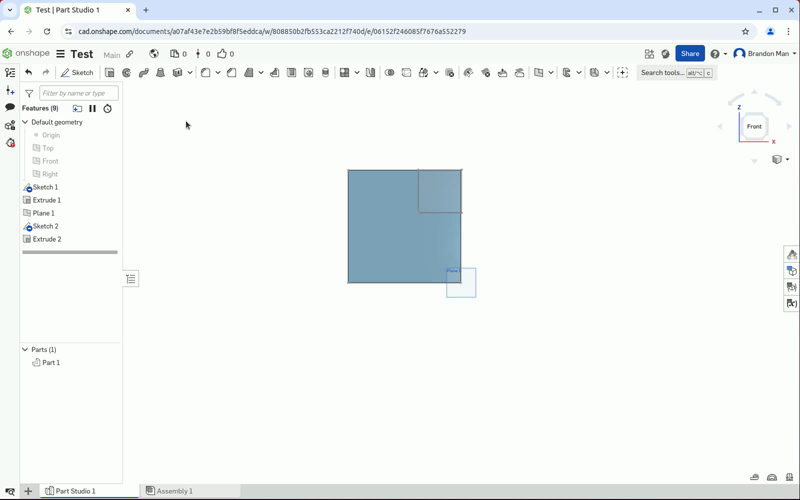
key(shift+h)
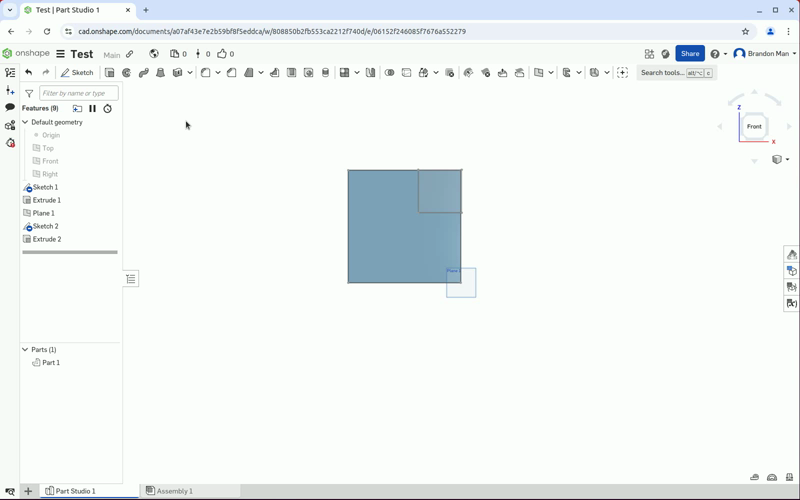
key(shift+7)
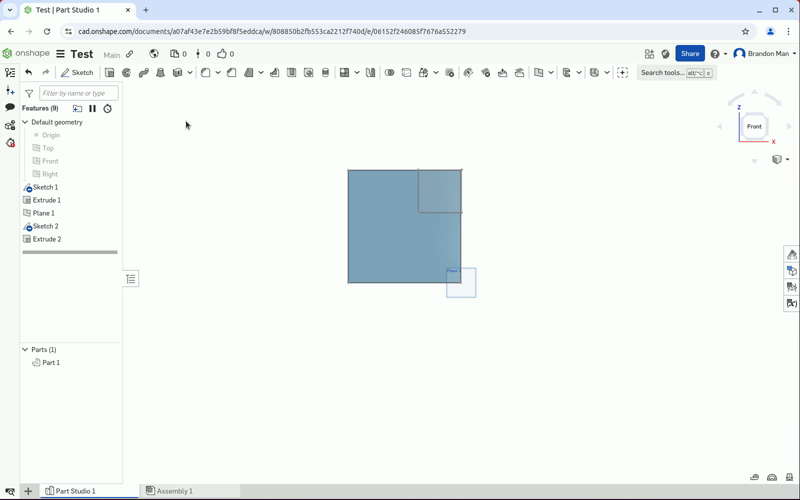
key(left, 2)
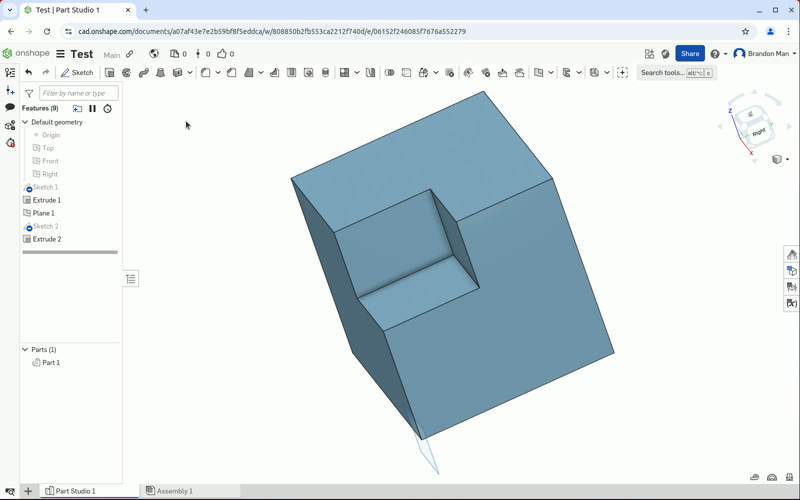
key(down, 2)
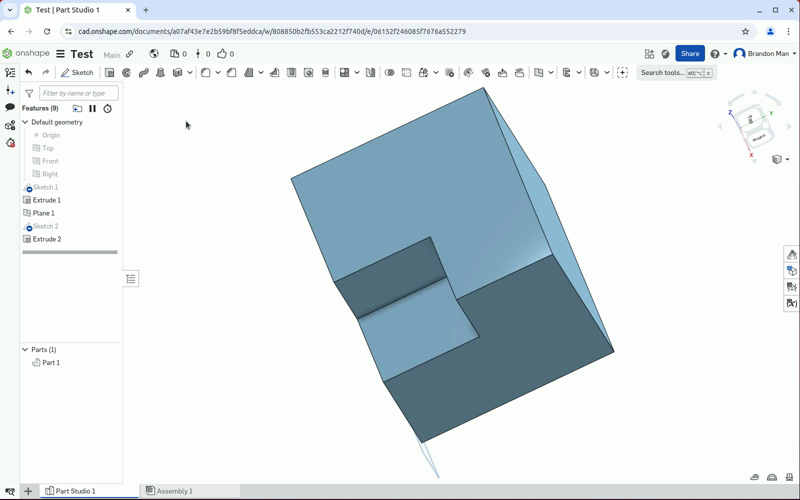
key(up, 2)
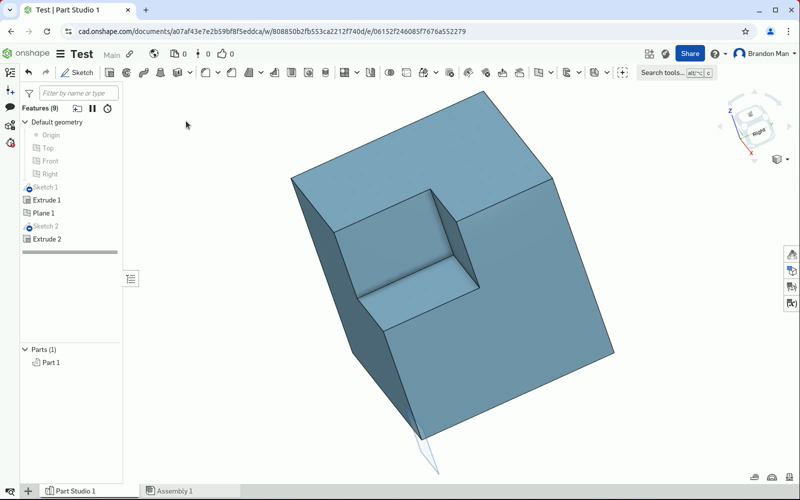
key(right, 2)
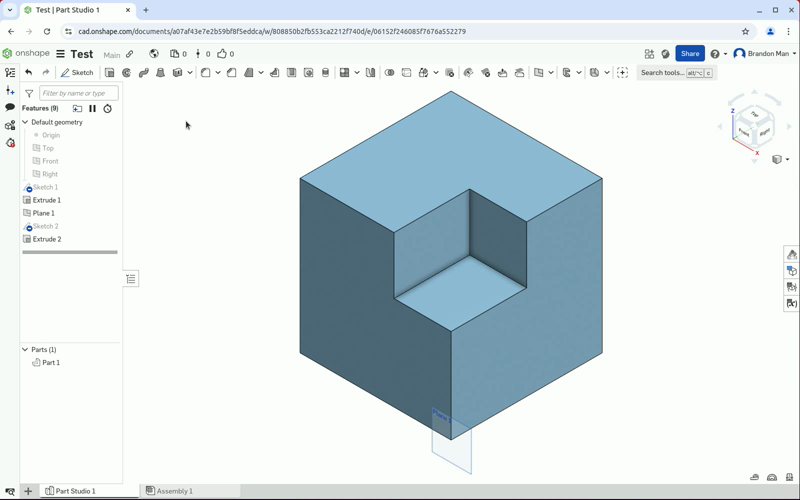
mouse_move(73, 189)
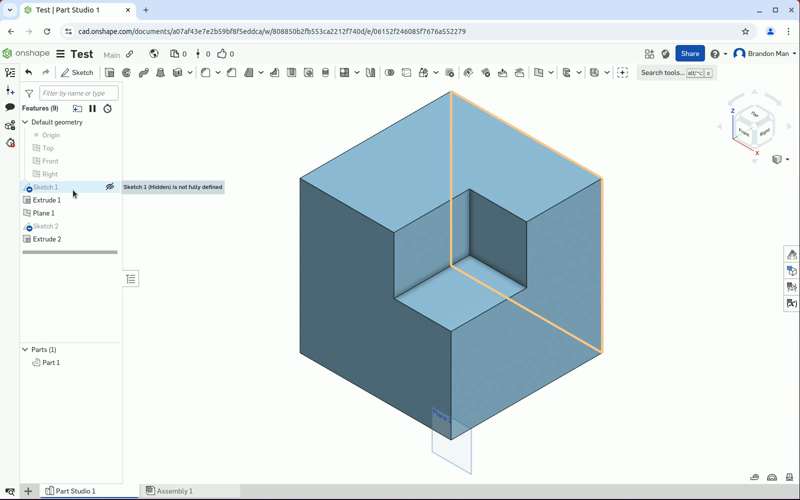
click(73, 189)